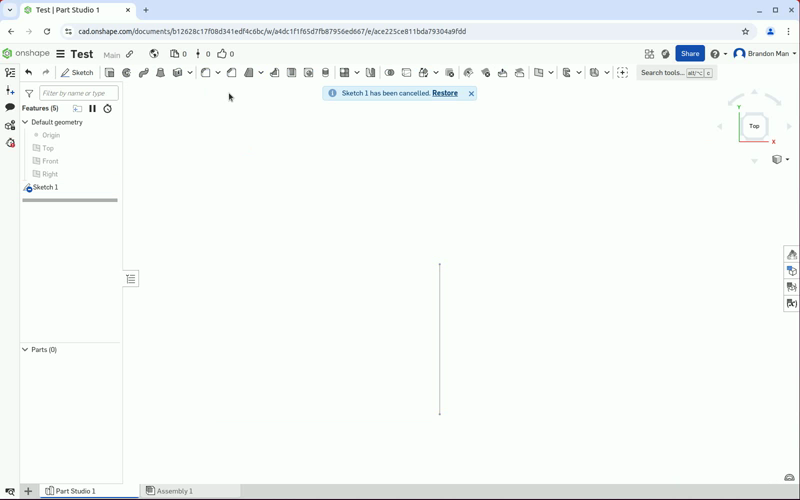
key(shift+h)
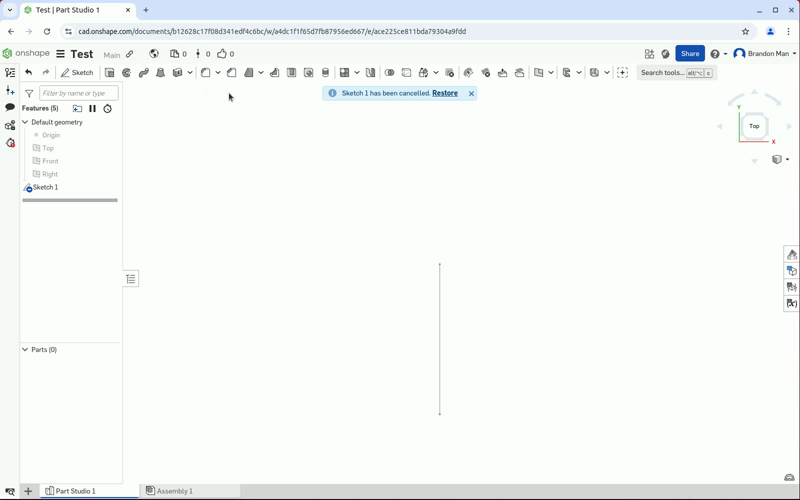
key(shift+s)
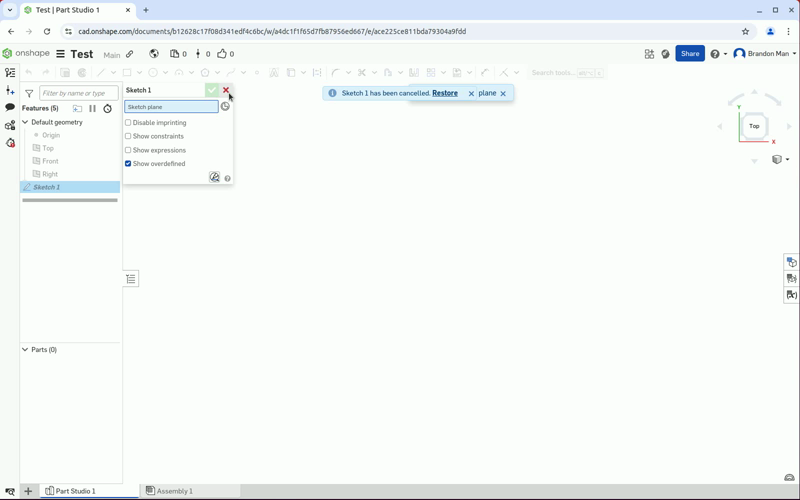
mouse_move(73, 150)
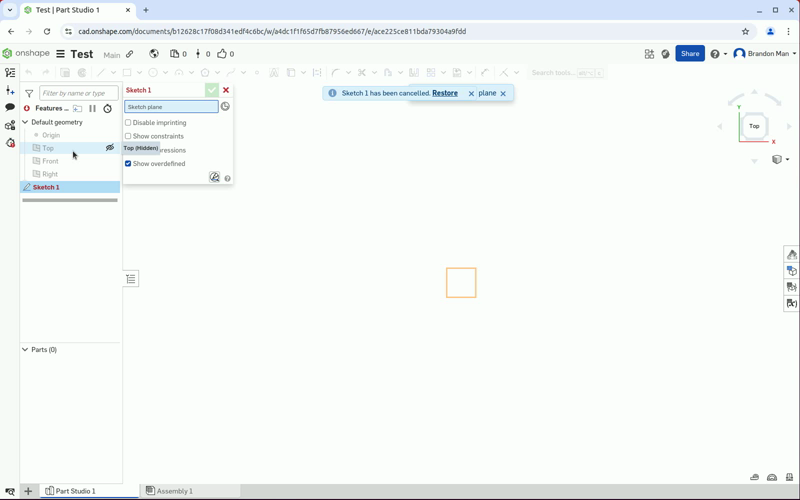
click(73, 150)
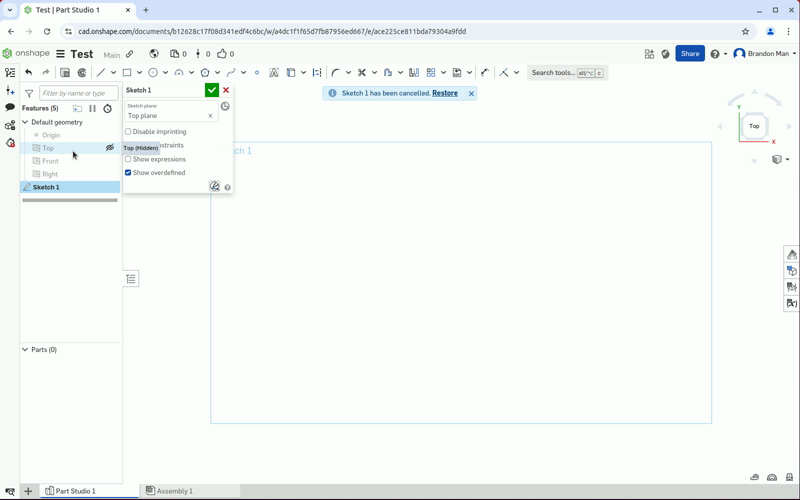
mouse_move(73, 352)
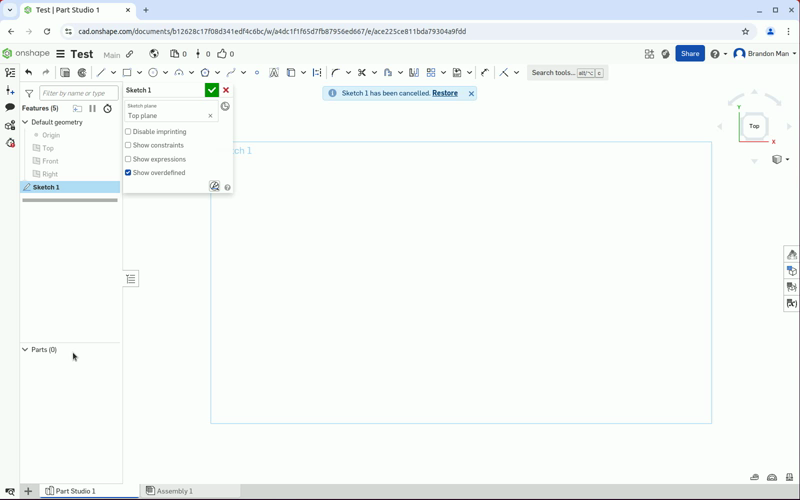
key(y)
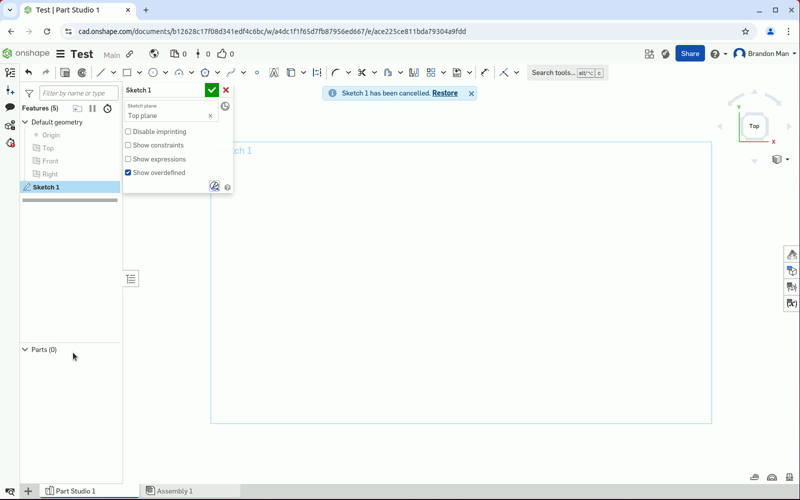
key(l)
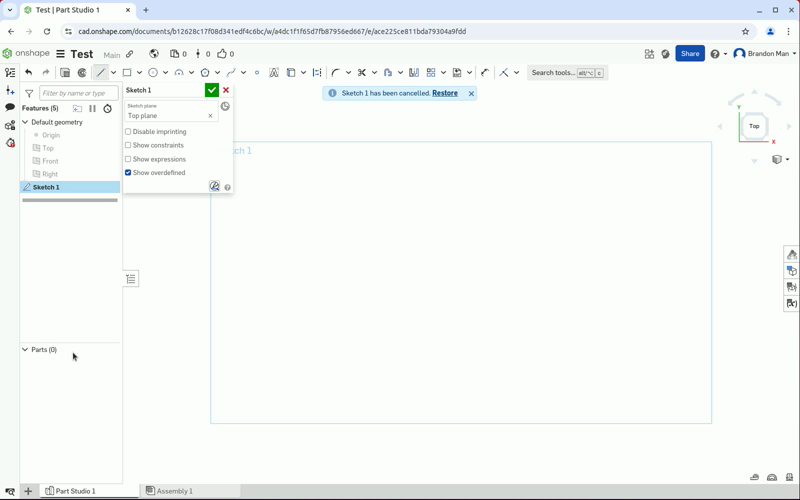
key_down(shift)
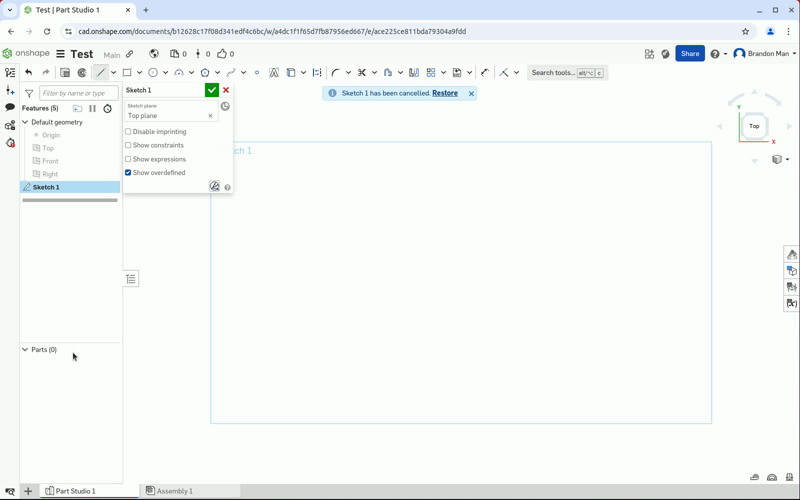
mouse_move(348, 383)
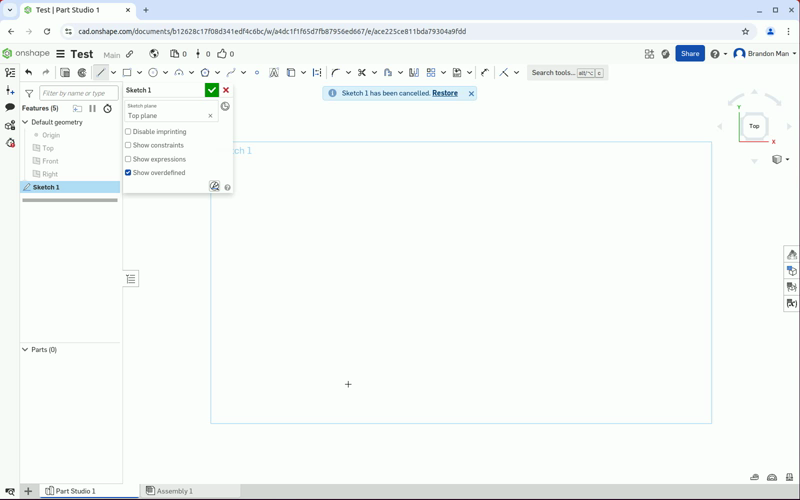
click(348, 383)
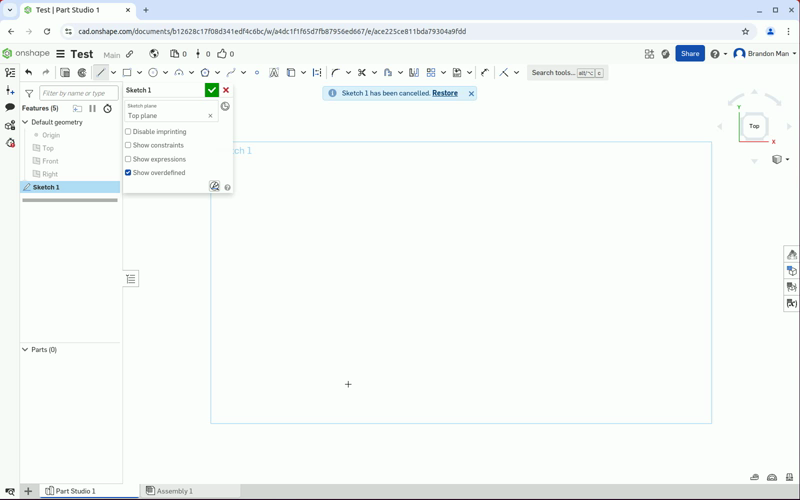
key_up(shift)
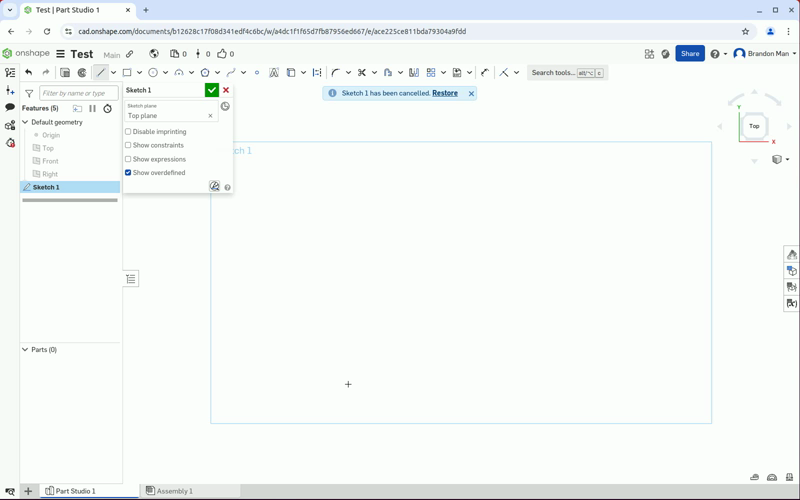
key_down(shift)
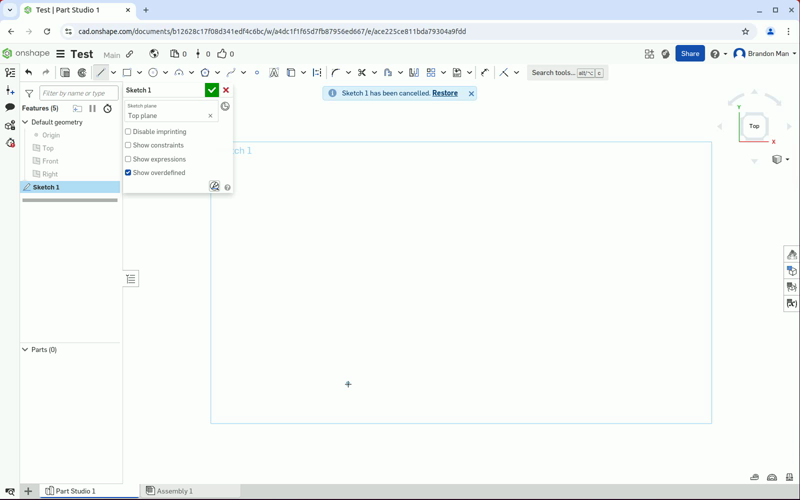
mouse_move(461, 383)
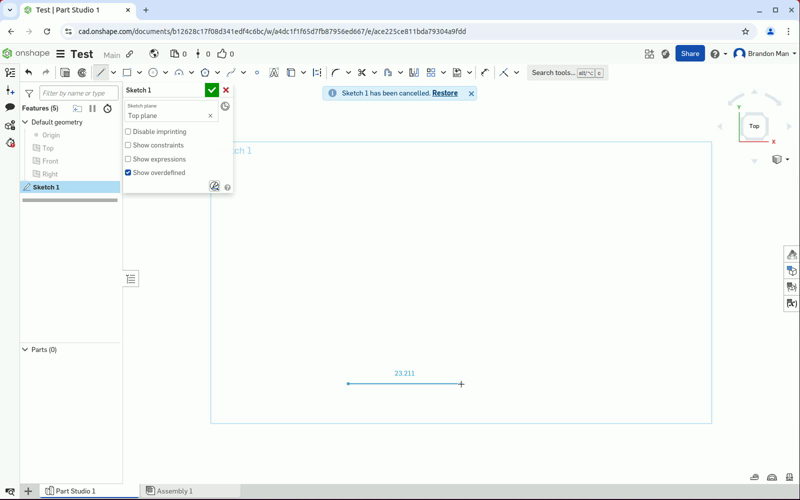
click(461, 383)
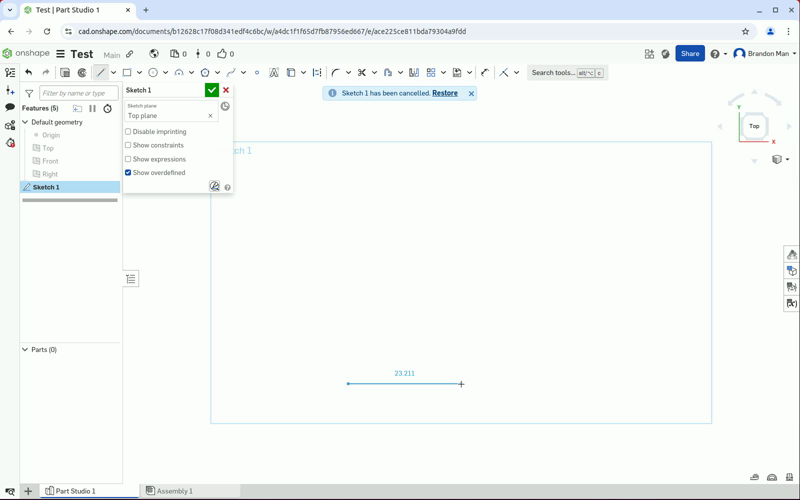
key_up(shift)
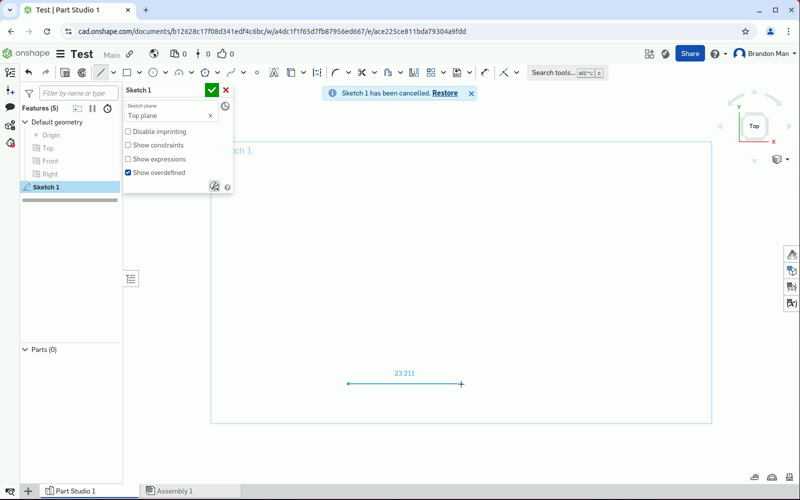
key_down(shift)
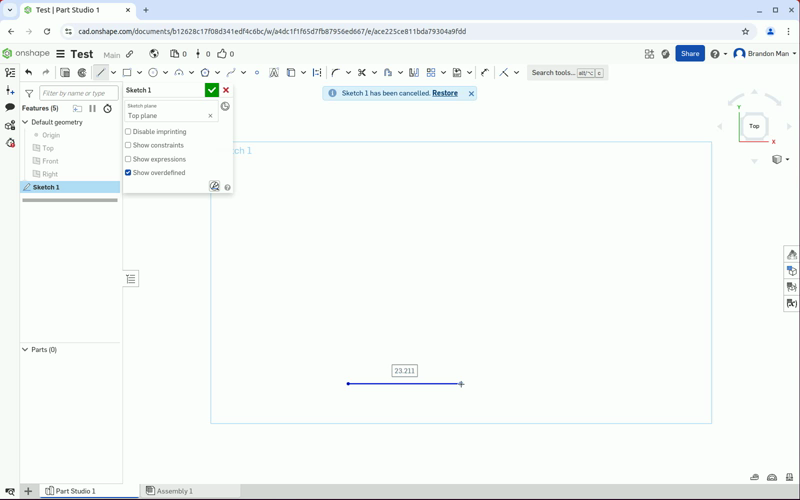
mouse_move(491, 383)
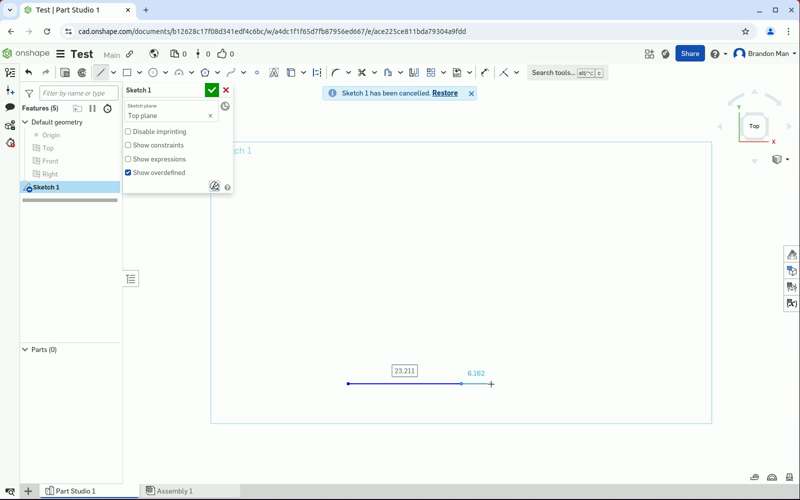
mouse_move(461, 366)
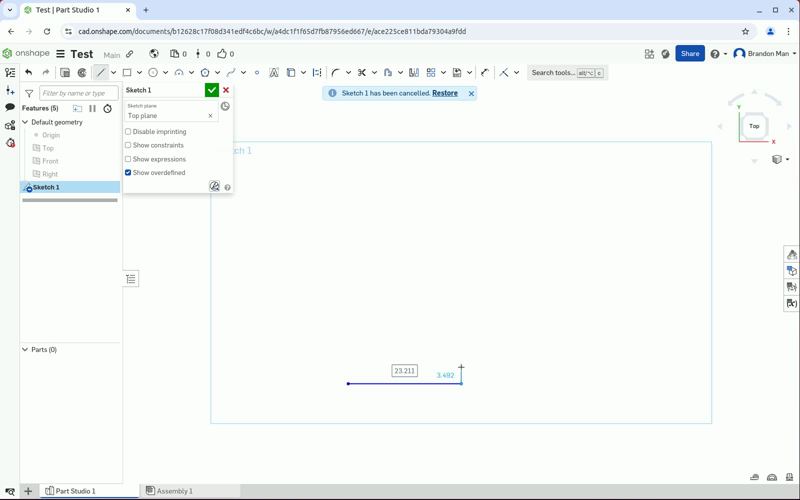
click(461, 366)
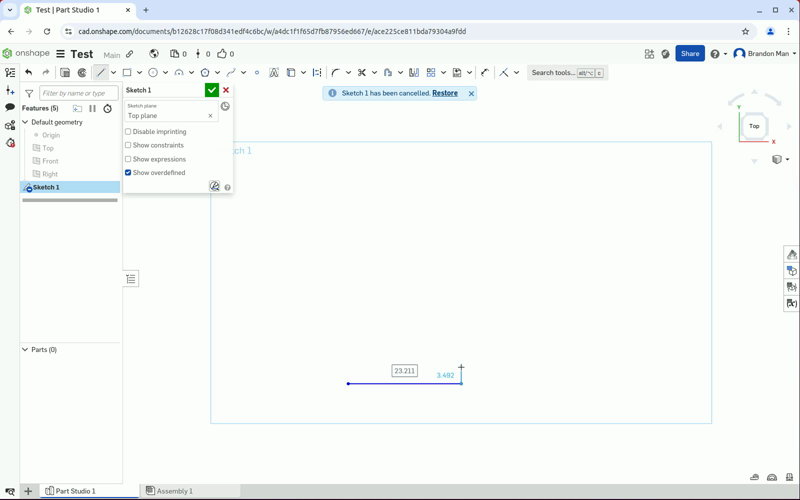
key_up(shift)
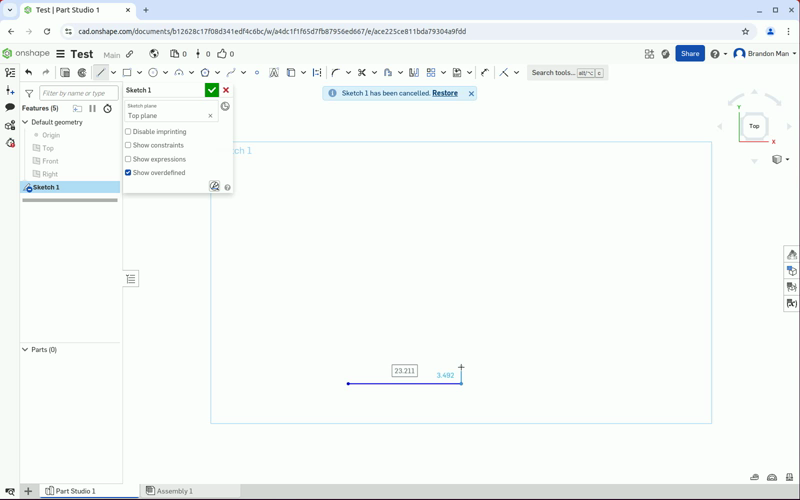
key_down(shift)
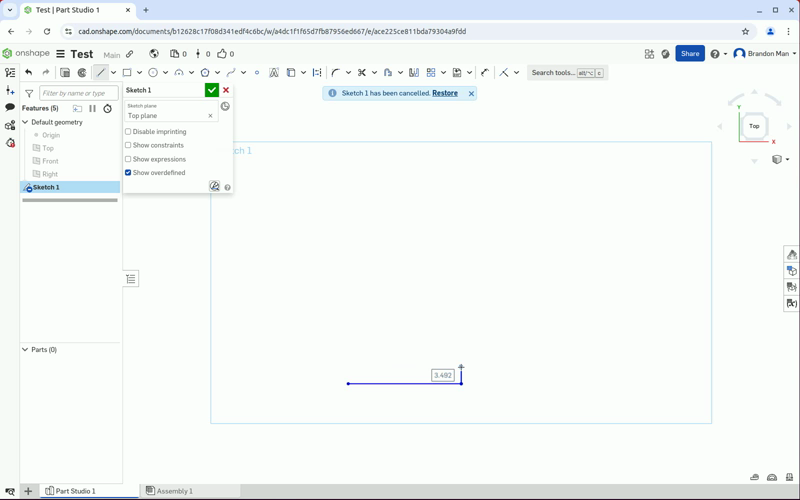
mouse_move(365, 366)
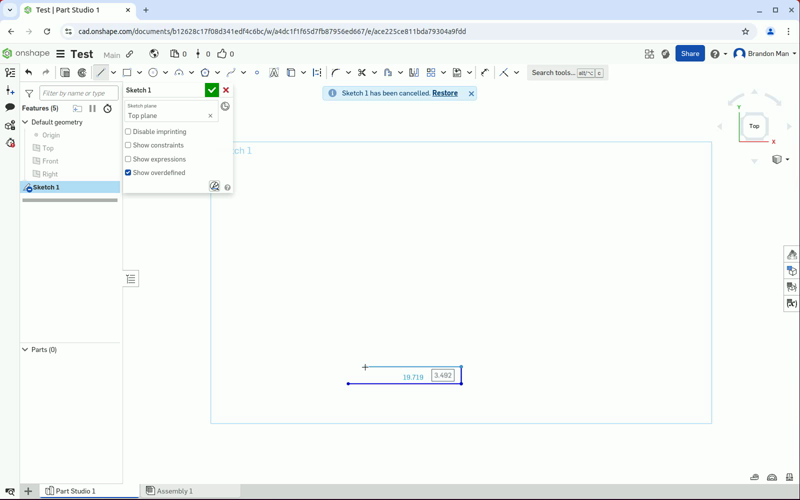
click(365, 366)
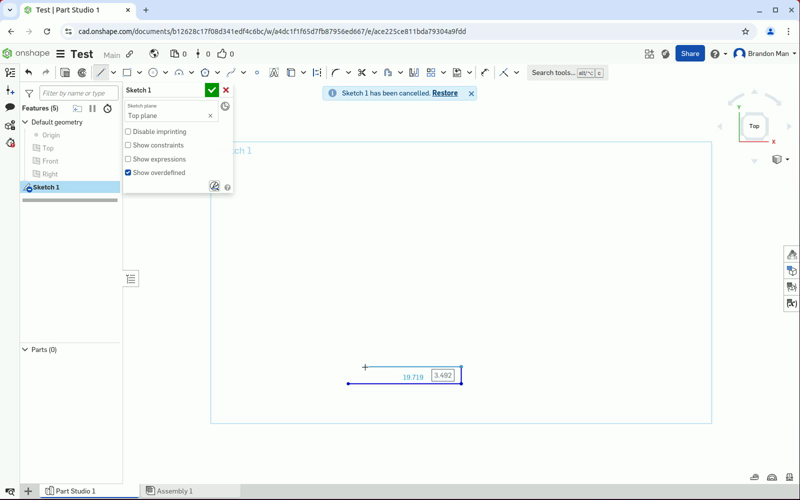
key_up(shift)
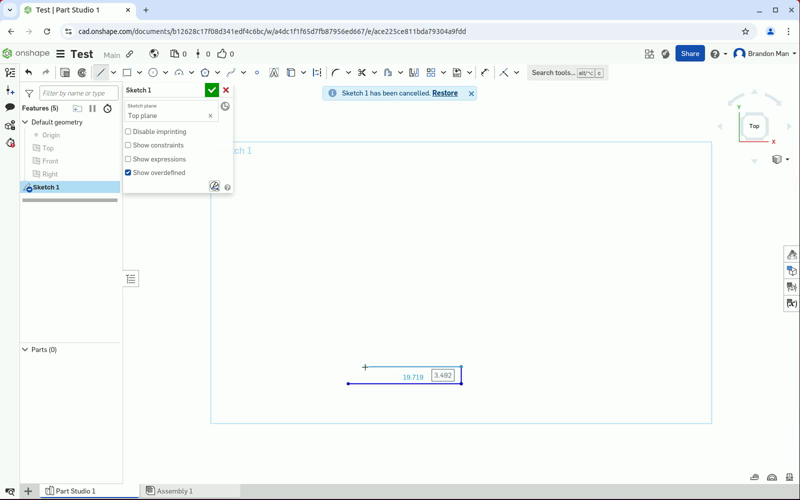
key_down(shift)
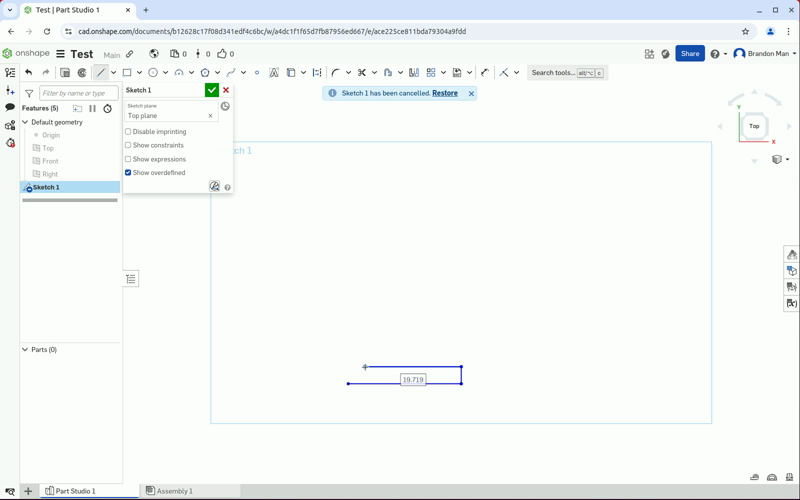
mouse_move(365, 185)
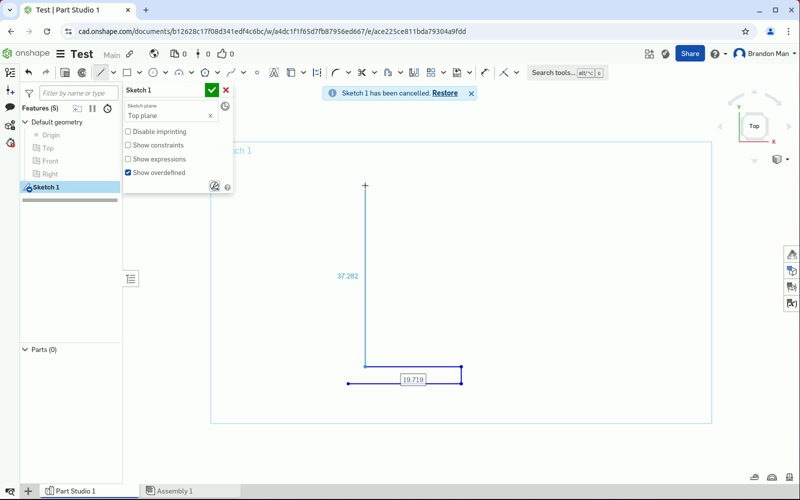
click(365, 185)
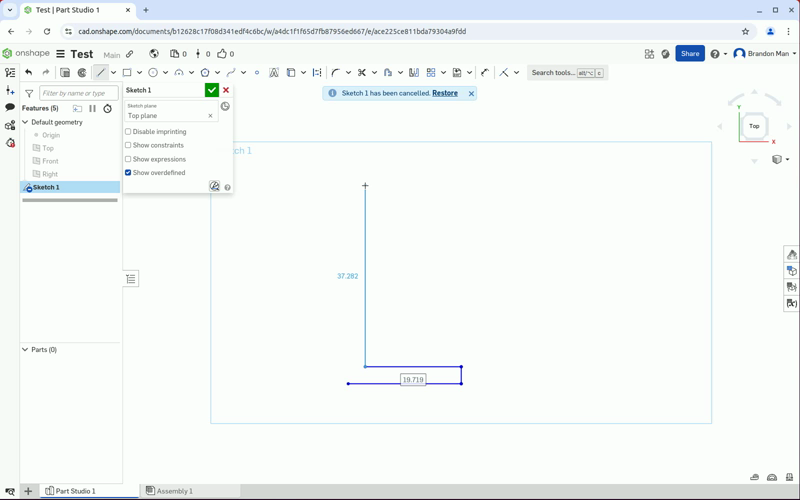
key_up(shift)
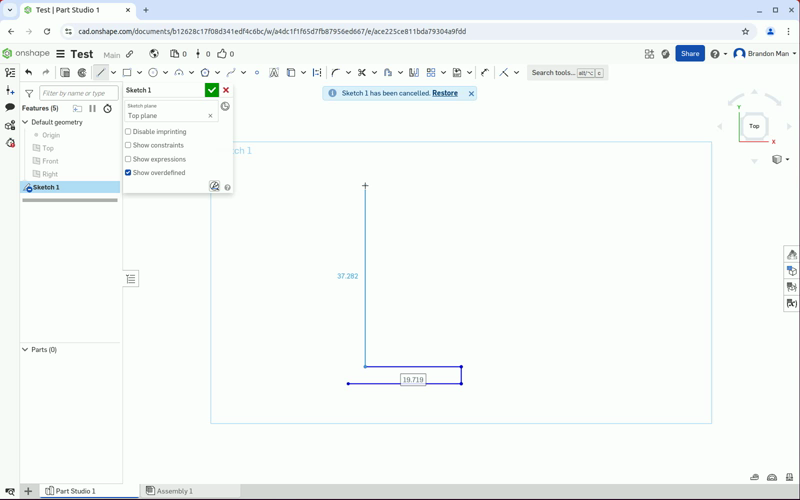
key_down(shift)
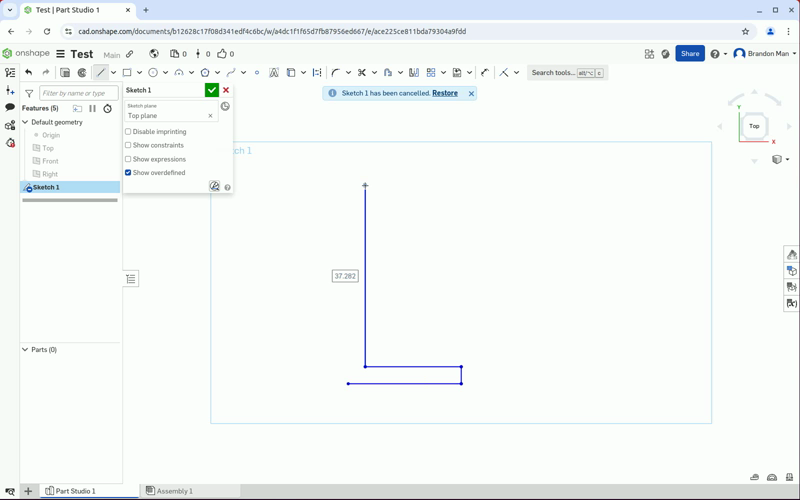
mouse_move(395, 185)
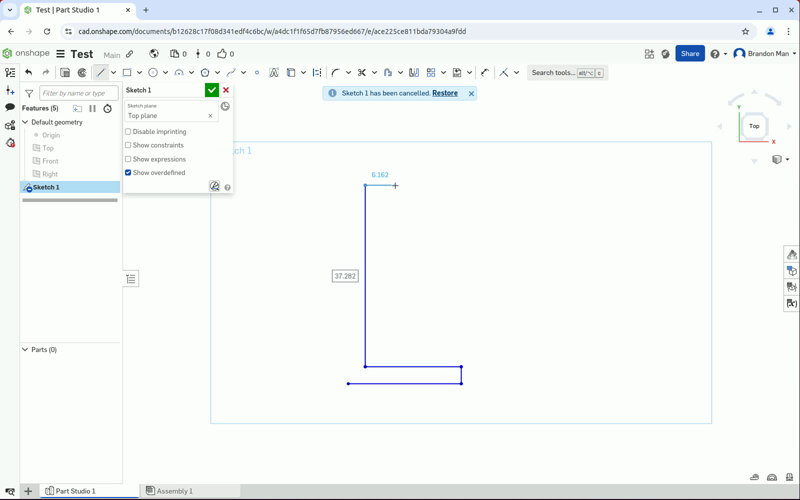
mouse_move(348, 185)
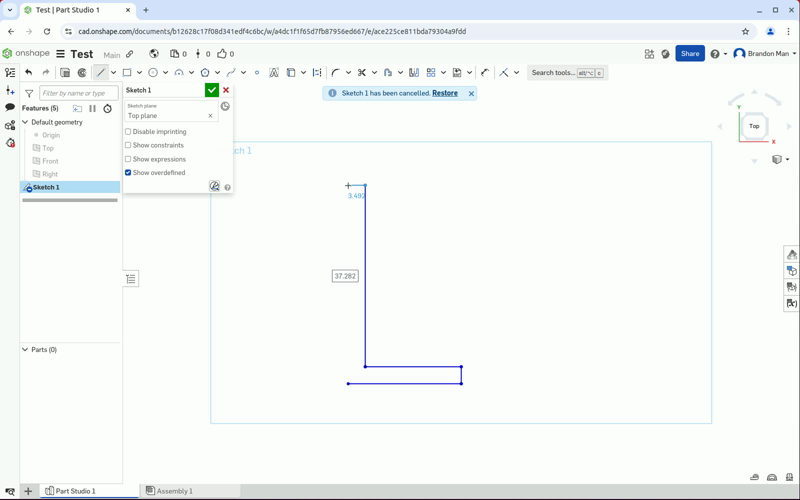
click(348, 185)
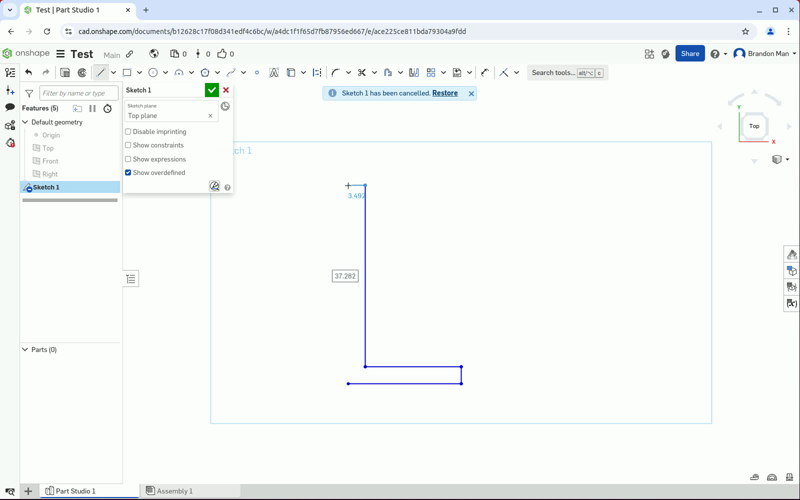
key_up(shift)
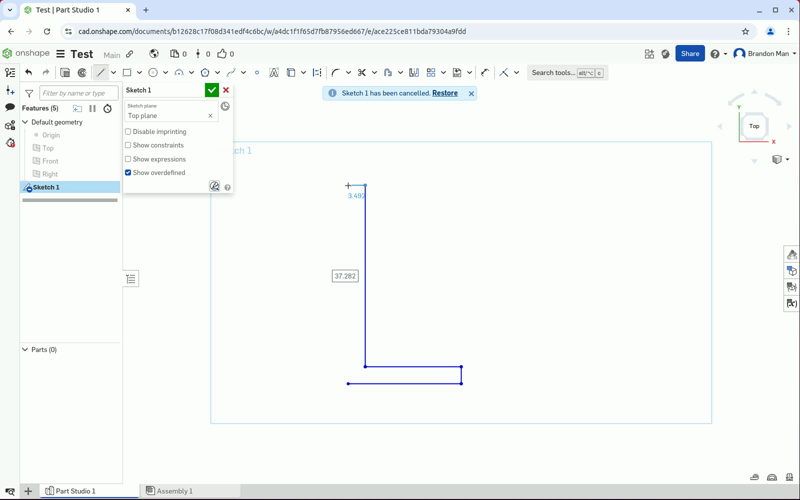
key_down(shift)
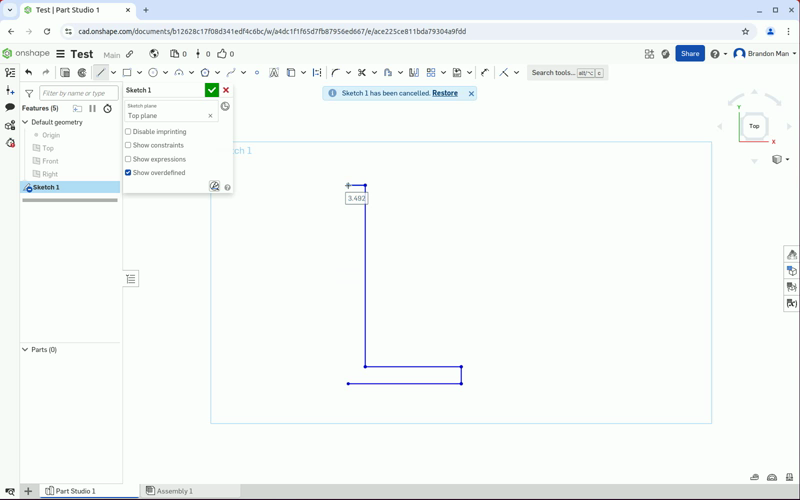
mouse_move(348, 383)
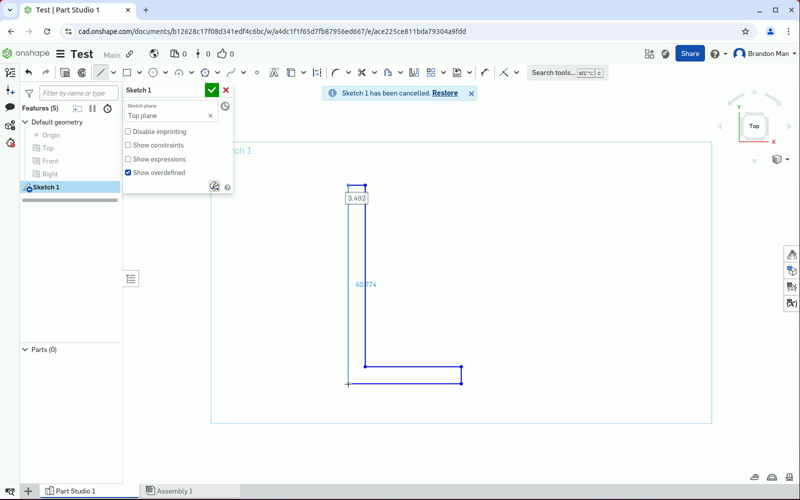
key_up(shift)
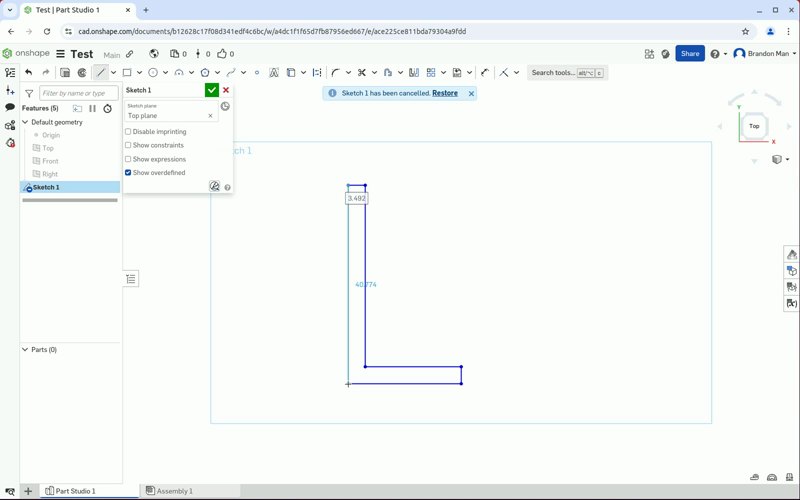
click(348, 383)
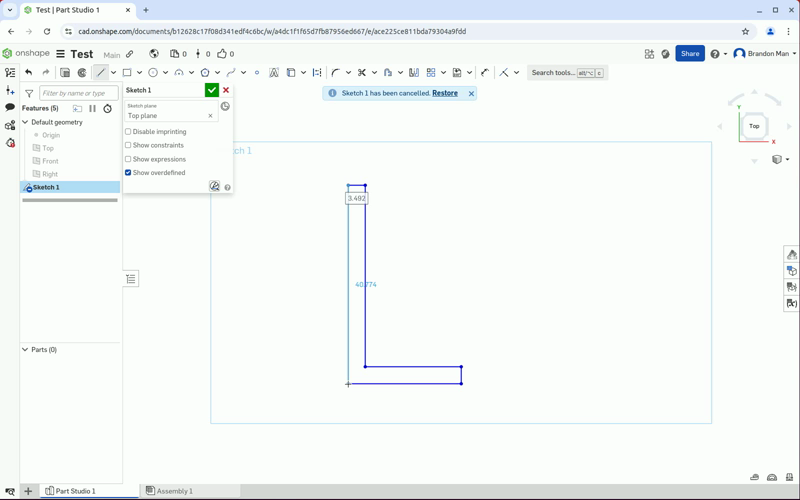
key(esc)
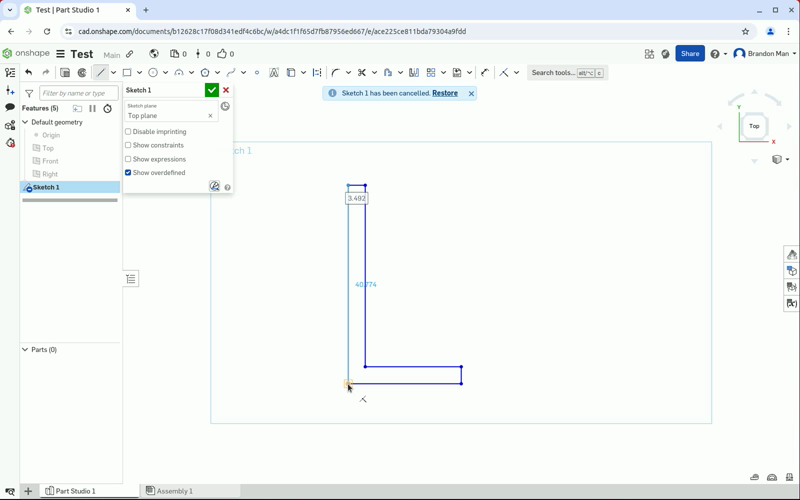
mouse_move(354, 360)
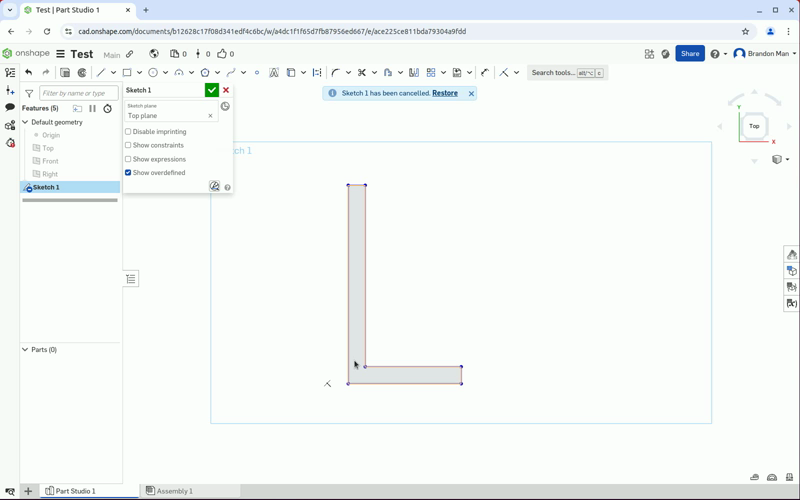
click(354, 360)
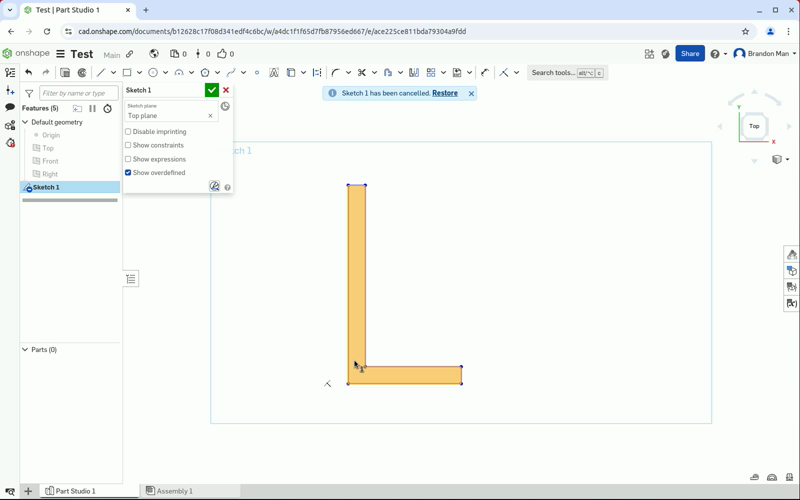
mouse_move(73, 352)
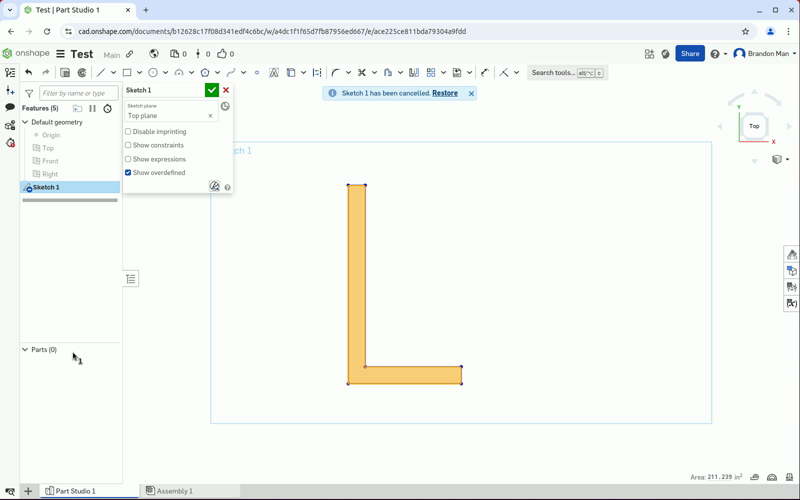
key(shift+y)
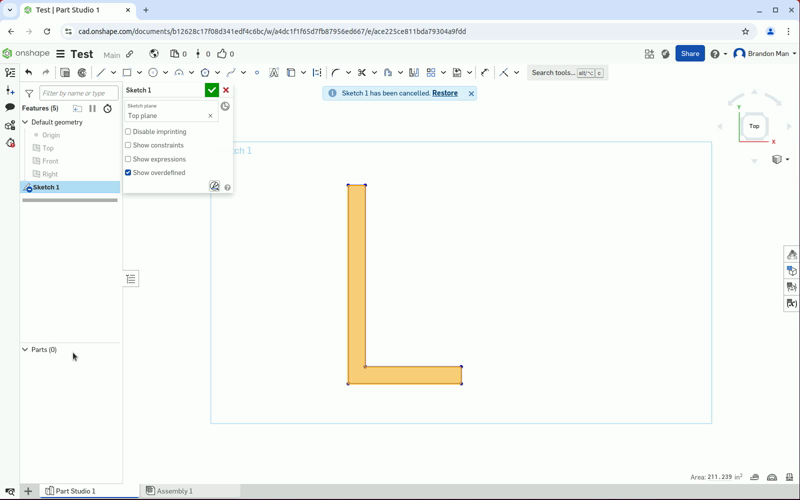
key(shift+e)
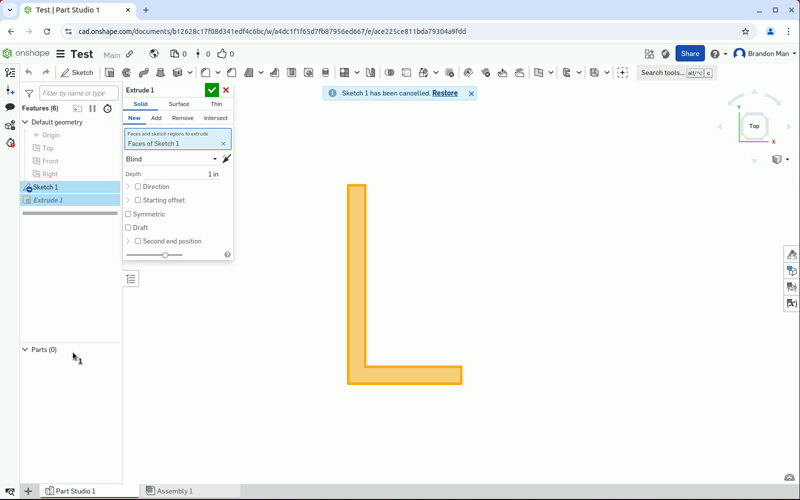
mouse_move(143, 106)
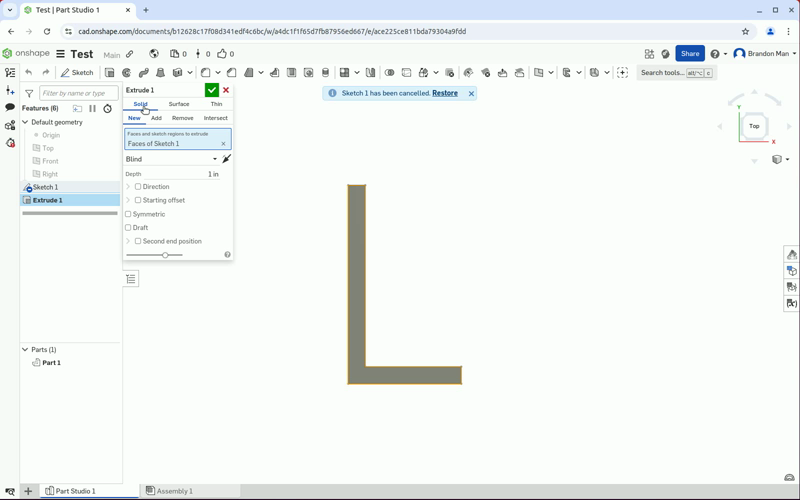
click(143, 106)
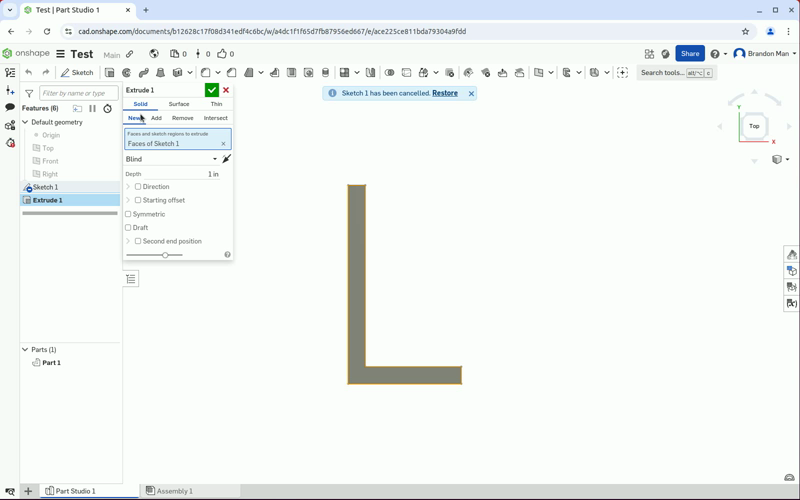
mouse_move(137, 120)
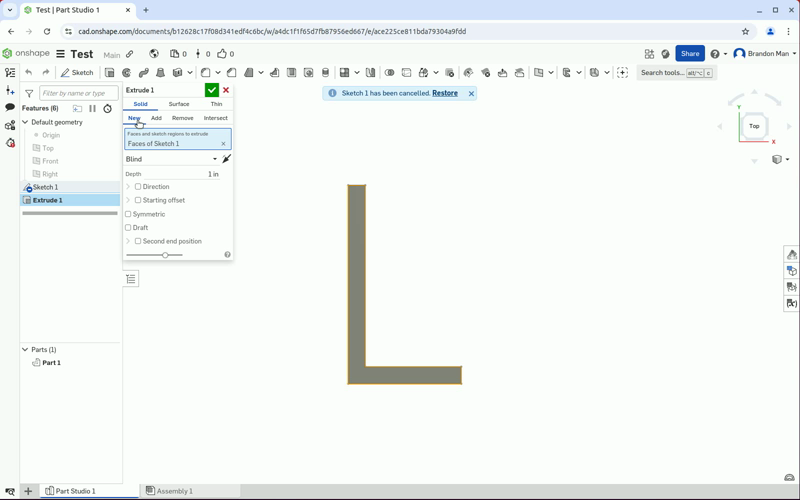
click(137, 120)
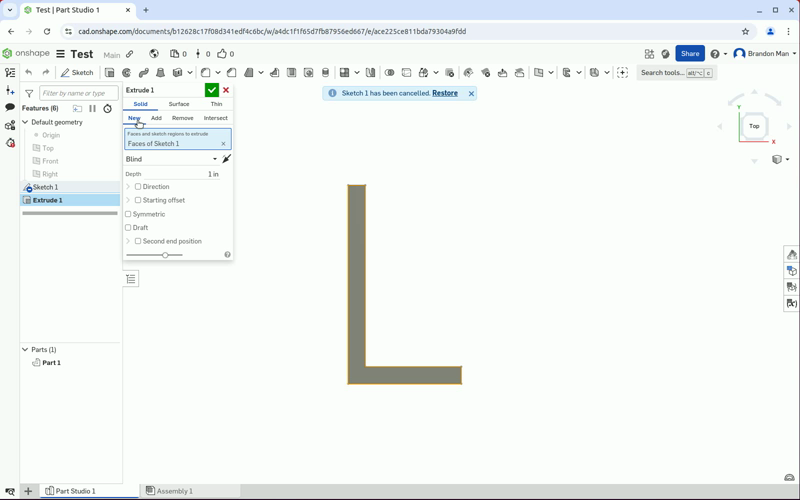
key(tab, 4)
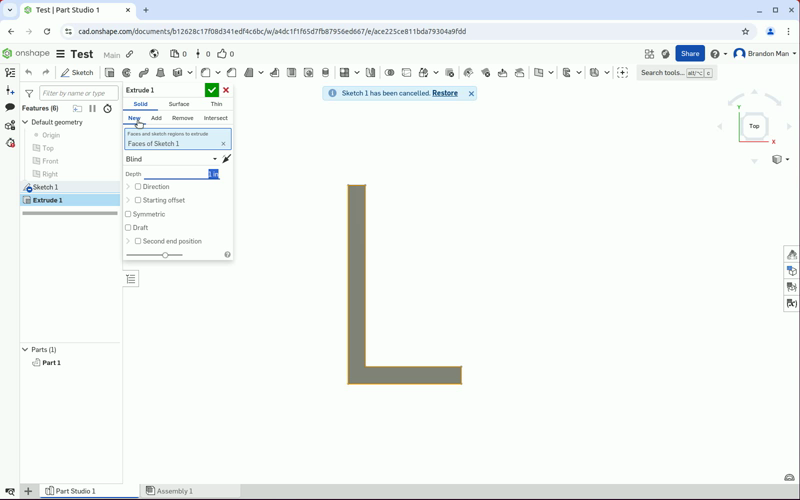
text(6.981)
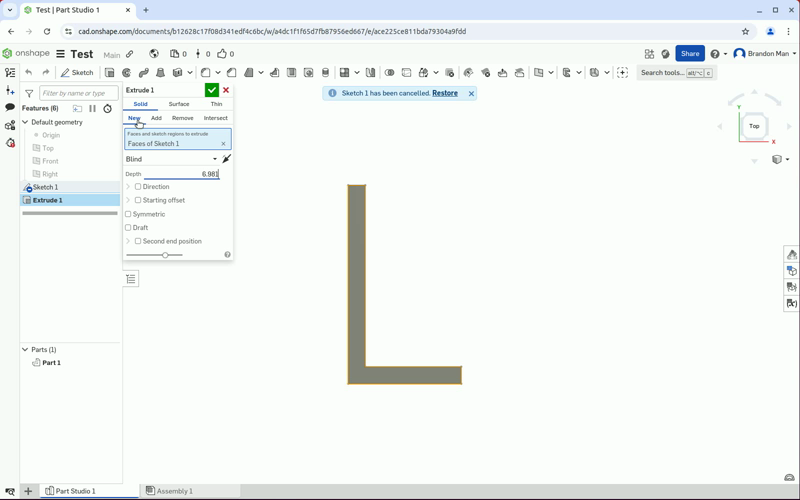
key(enter)
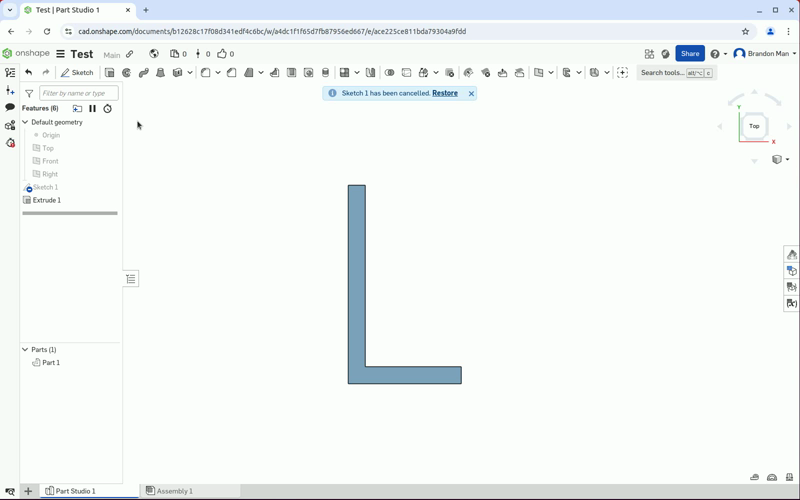
key(shift+h)
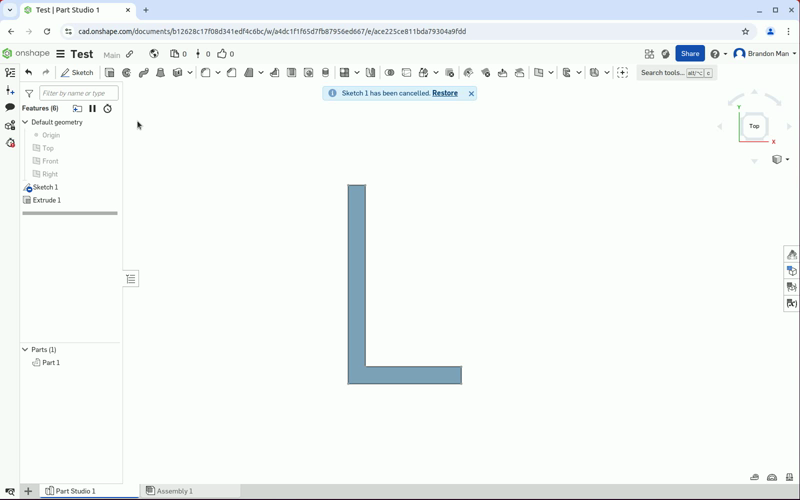
key(shift+h)
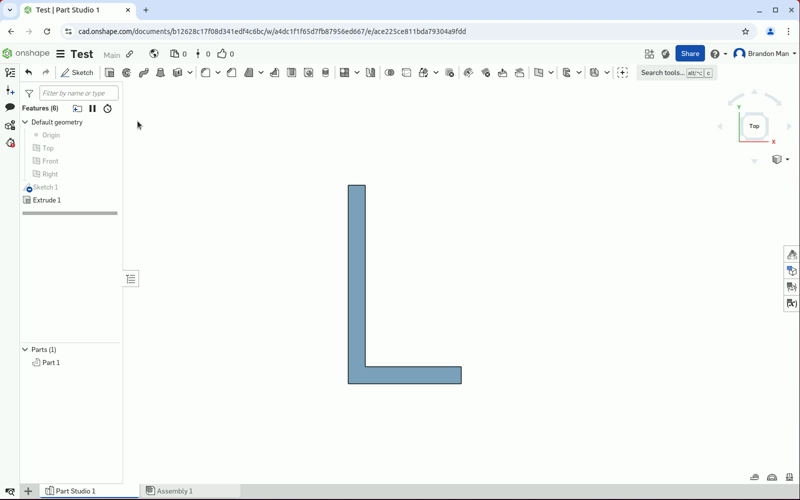
mouse_move(73, 189)
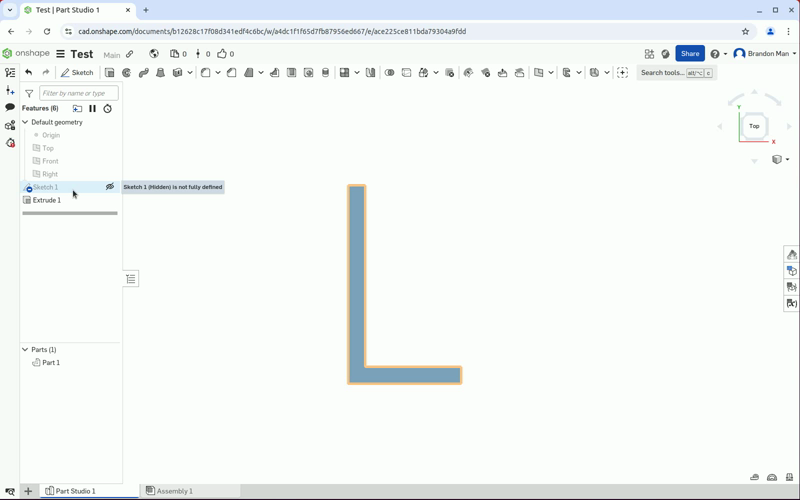
click(73, 189)
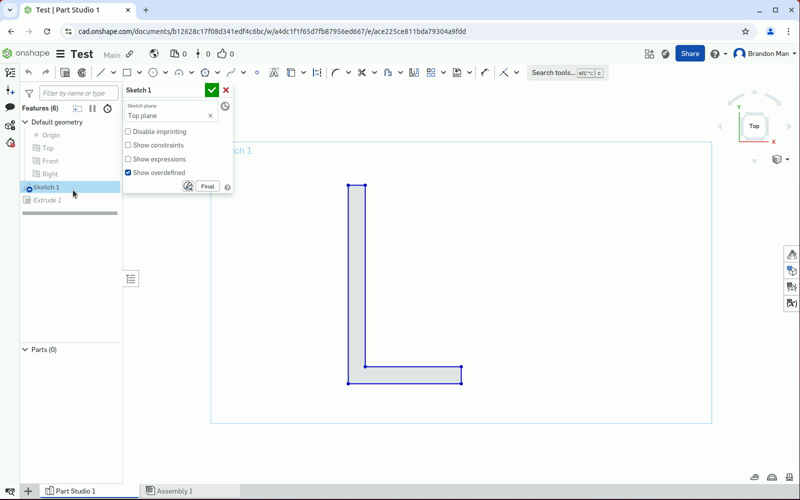
mouse_move(229, 92)
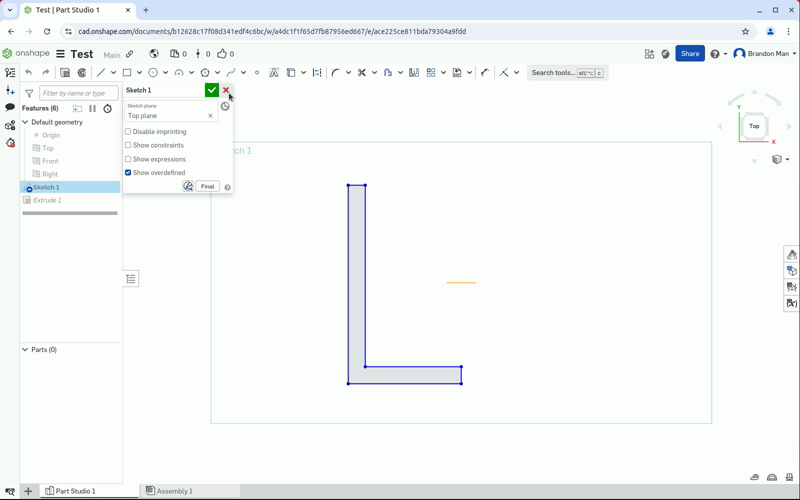
click(229, 92)
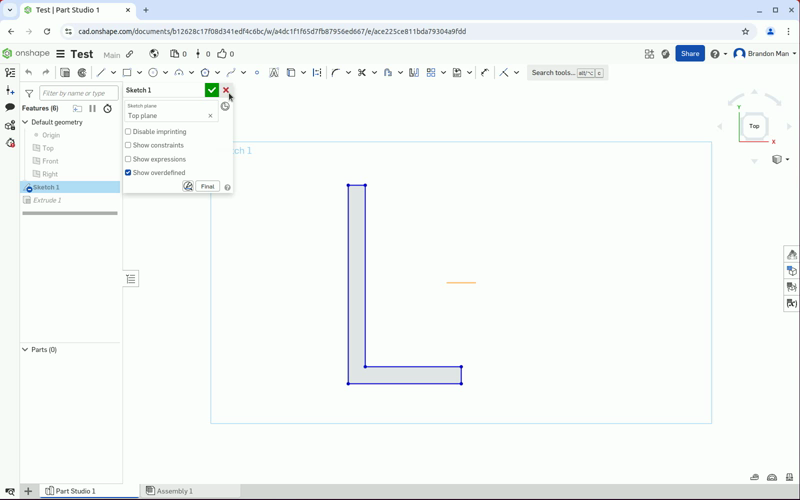
key(shift+s)
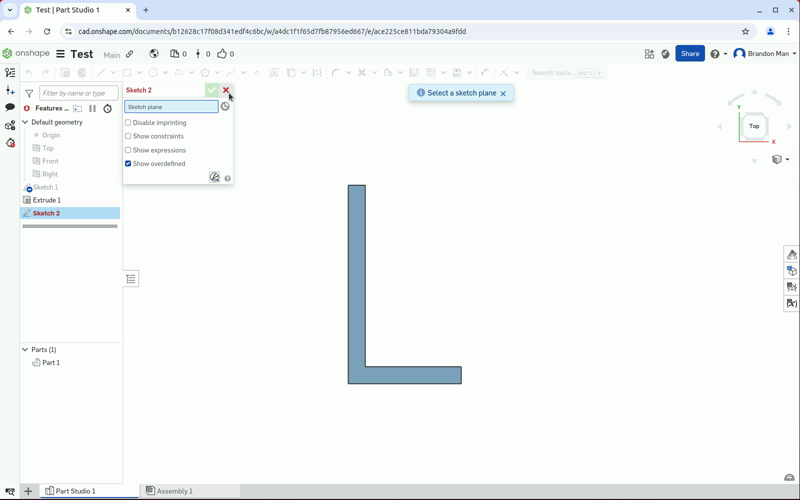
mouse_move(73, 150)
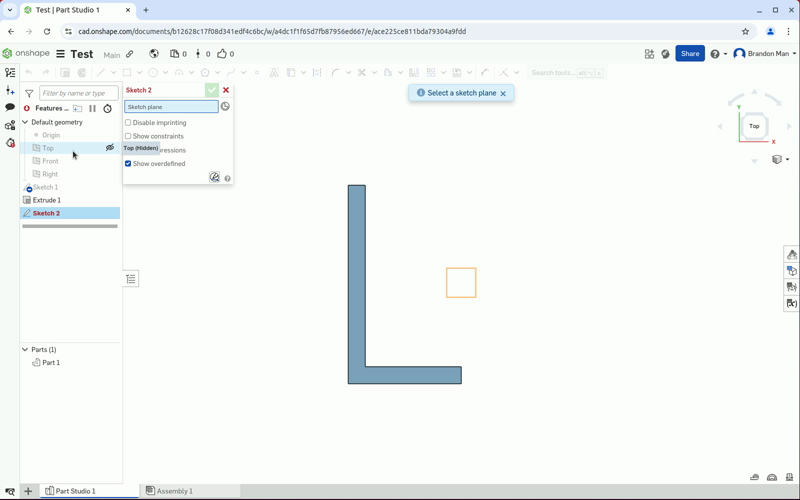
click(73, 150)
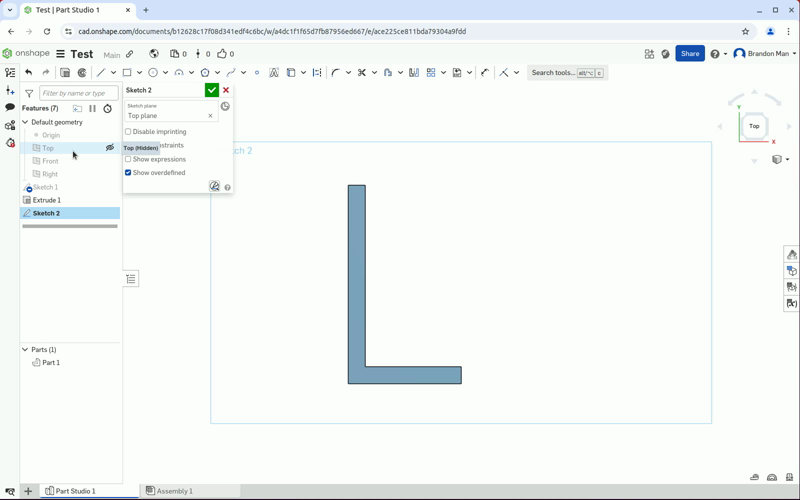
mouse_move(73, 352)
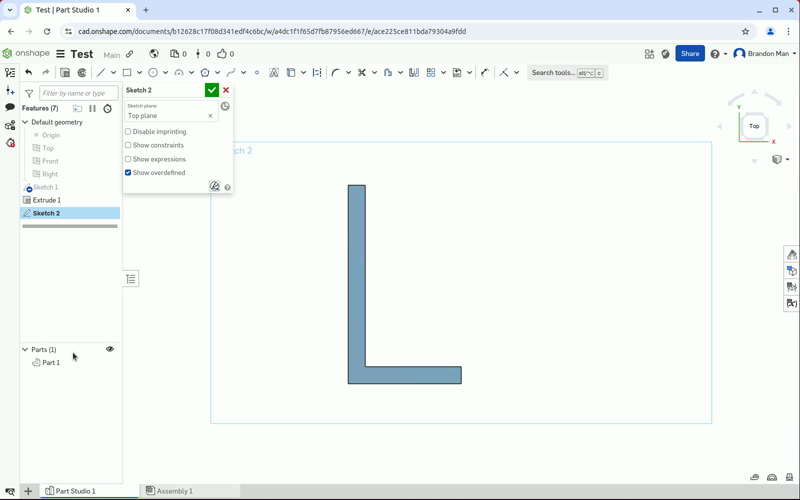
key(y)
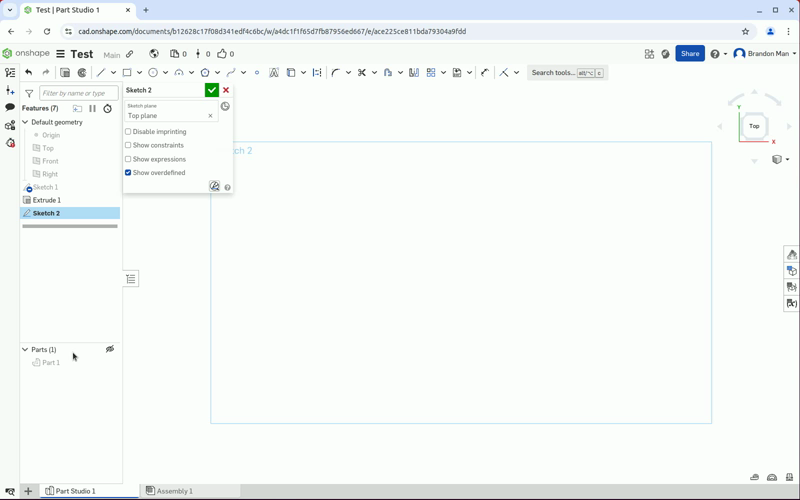
key(l)
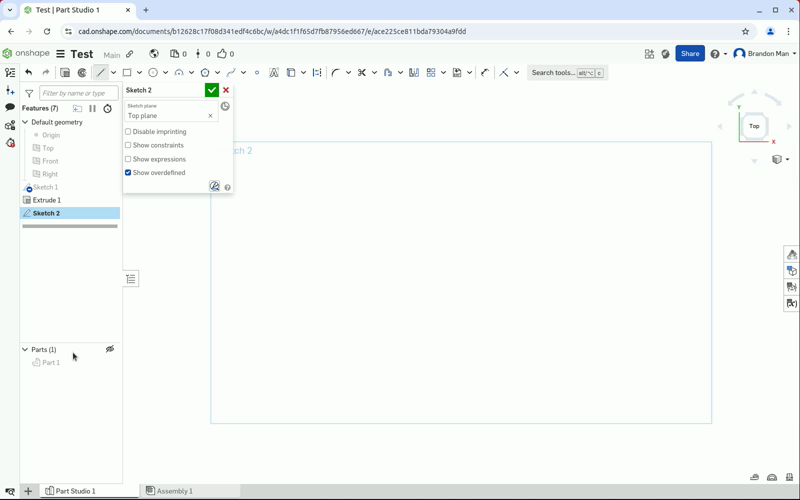
key_down(shift)
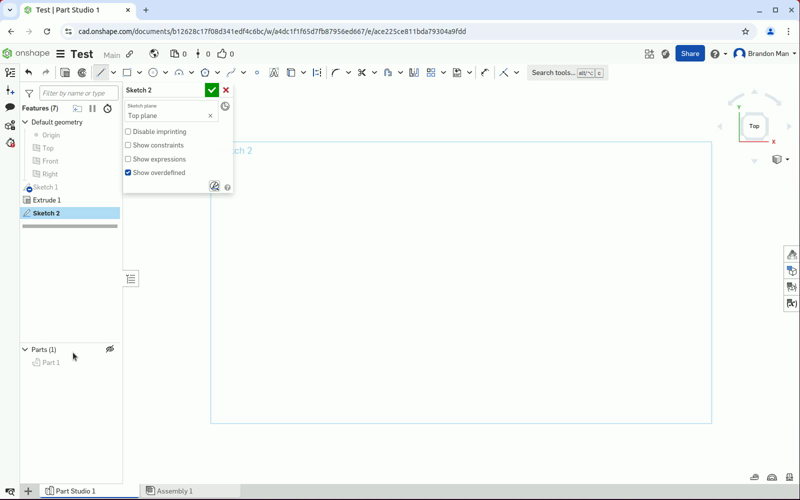
mouse_move(460, 383)
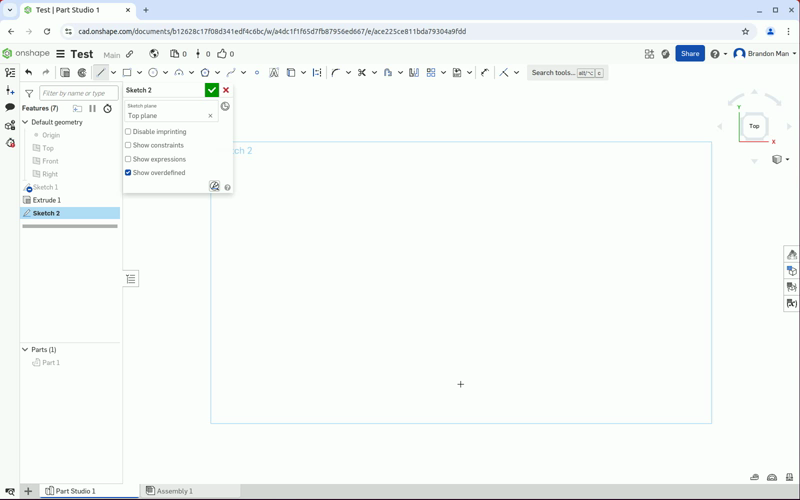
click(460, 383)
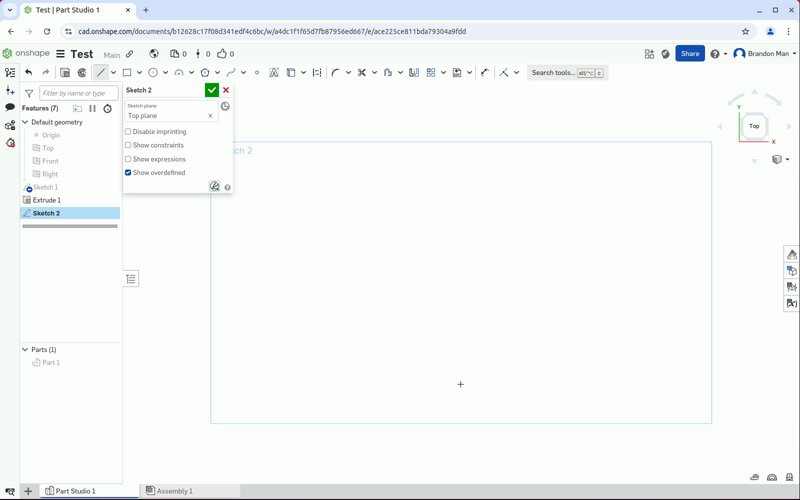
key_up(shift)
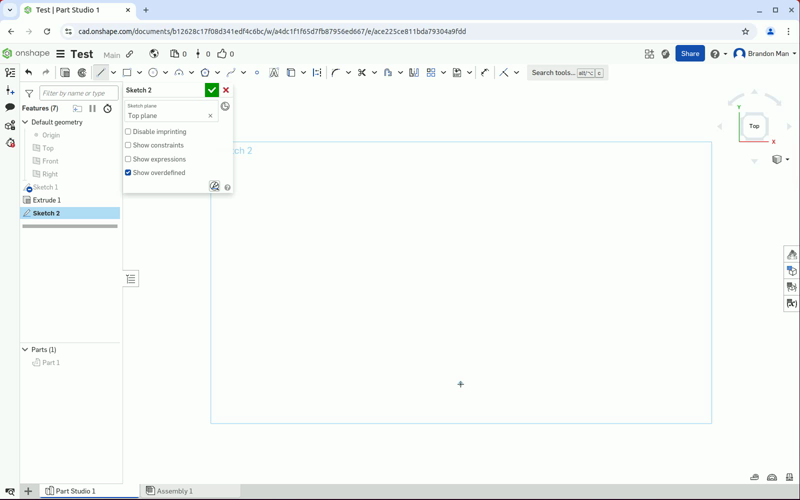
key_down(shift)
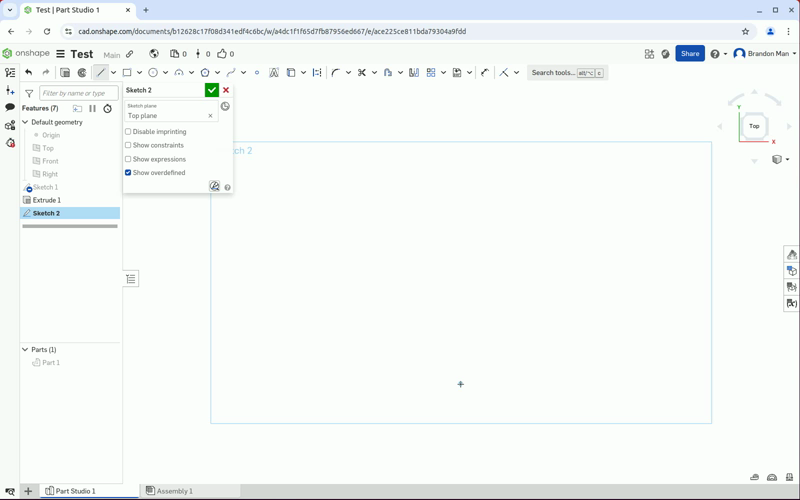
mouse_move(573, 383)
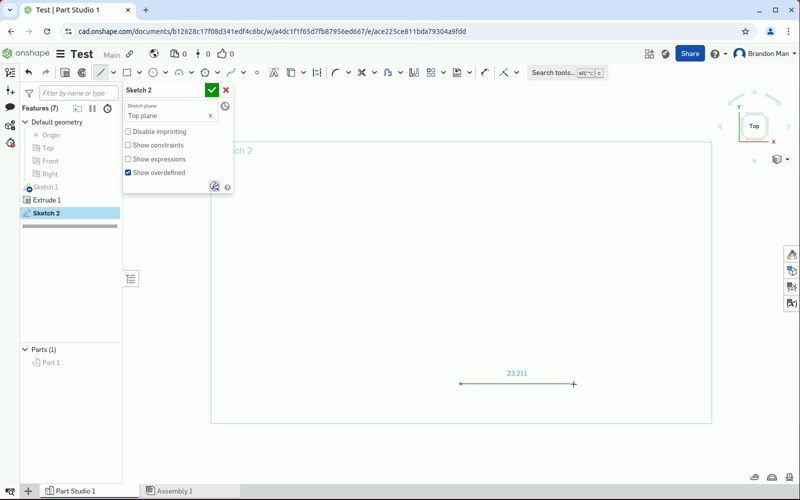
click(573, 383)
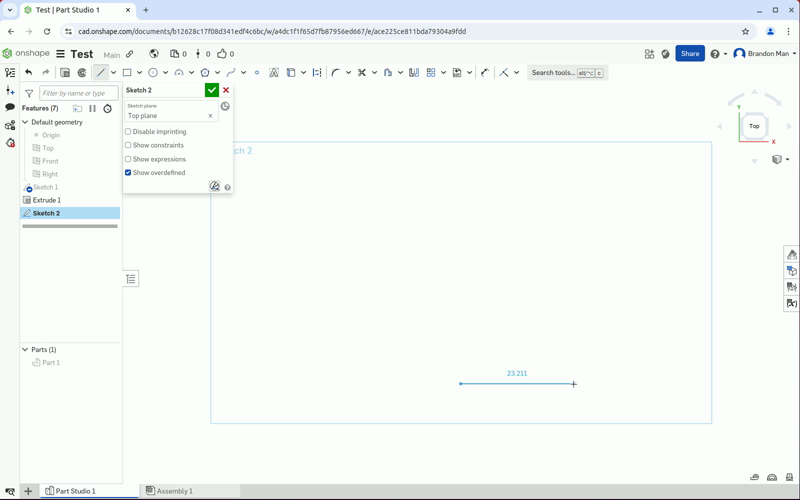
key_up(shift)
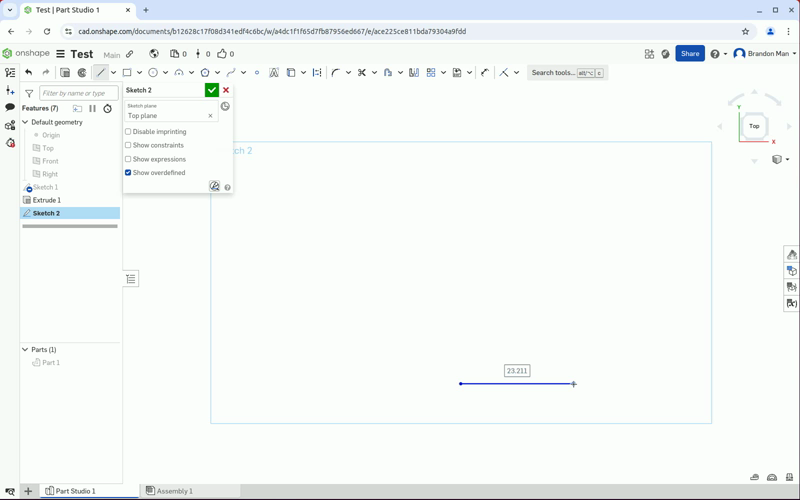
key_down(shift)
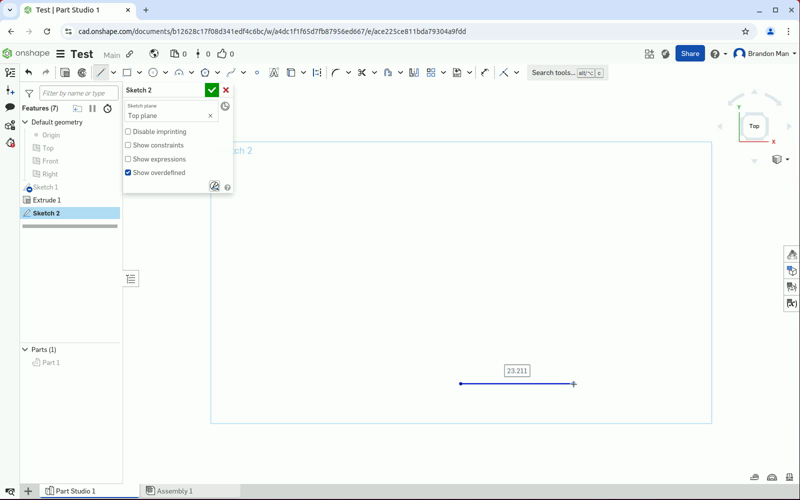
mouse_move(573, 185)
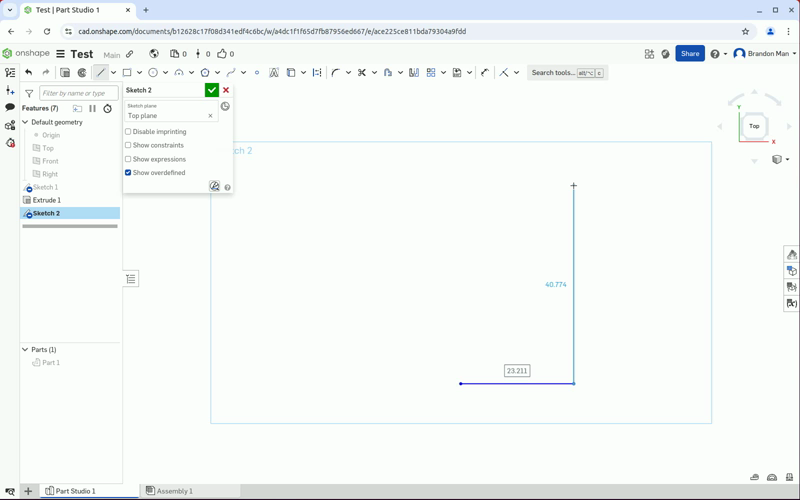
click(573, 185)
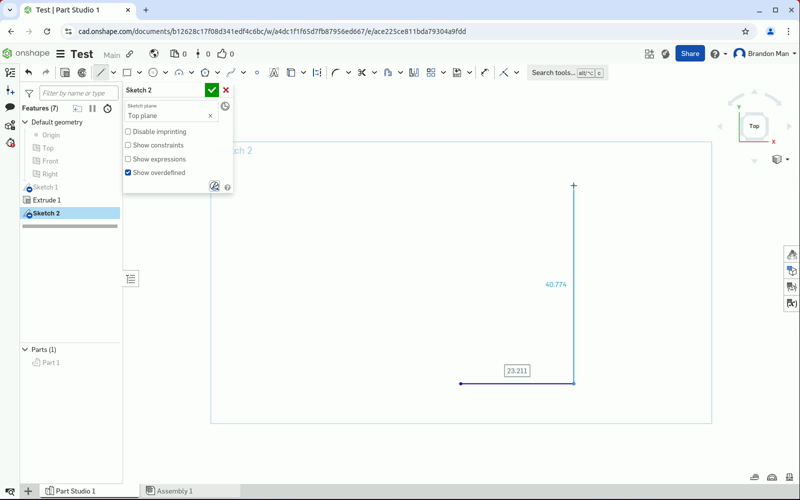
key_up(shift)
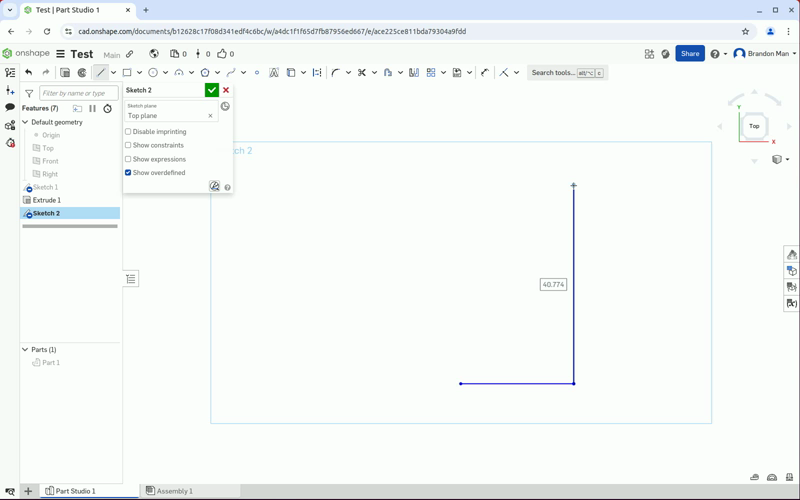
key_down(shift)
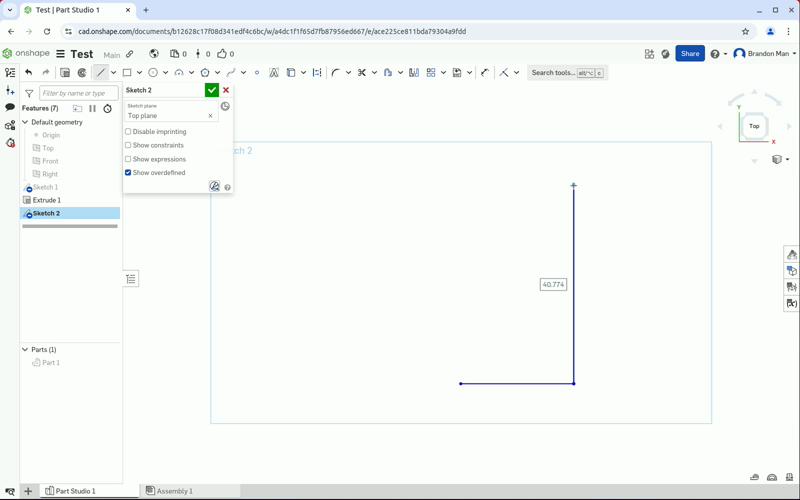
mouse_move(589, 185)
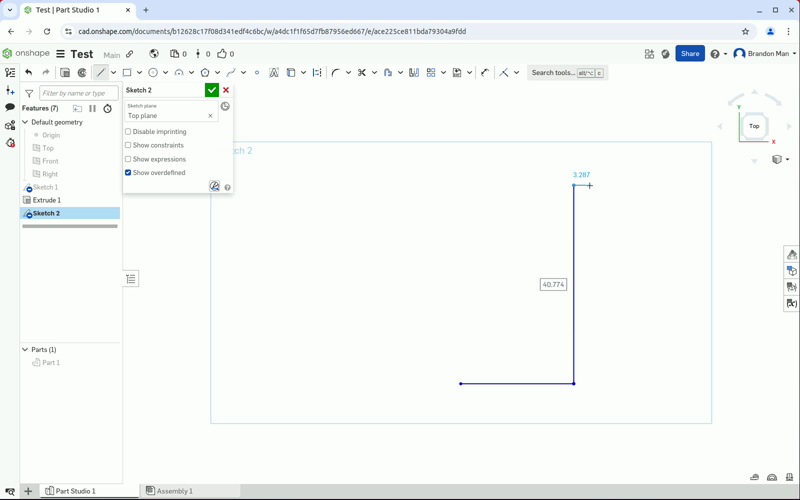
mouse_move(554, 185)
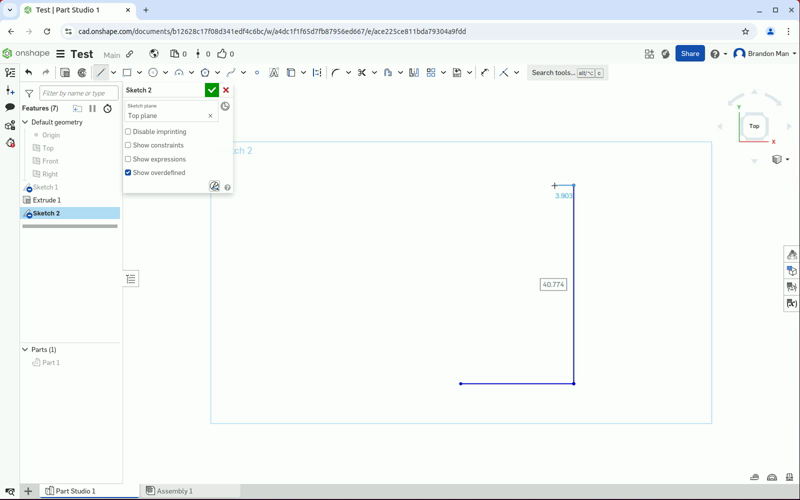
click(554, 185)
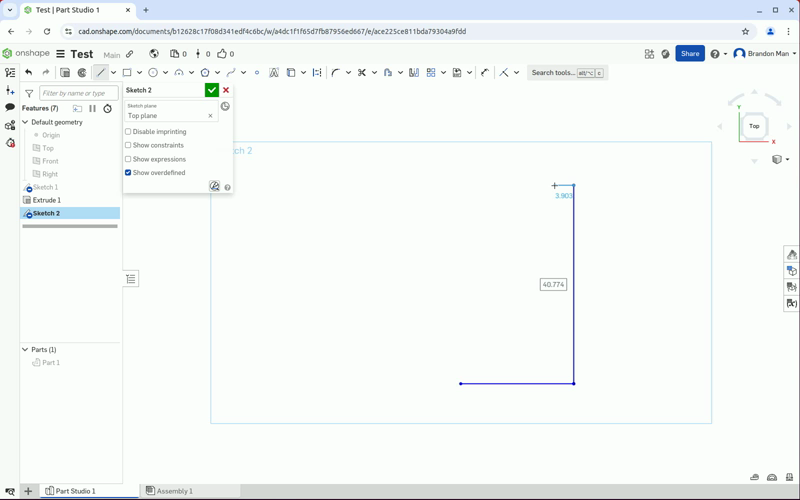
key_up(shift)
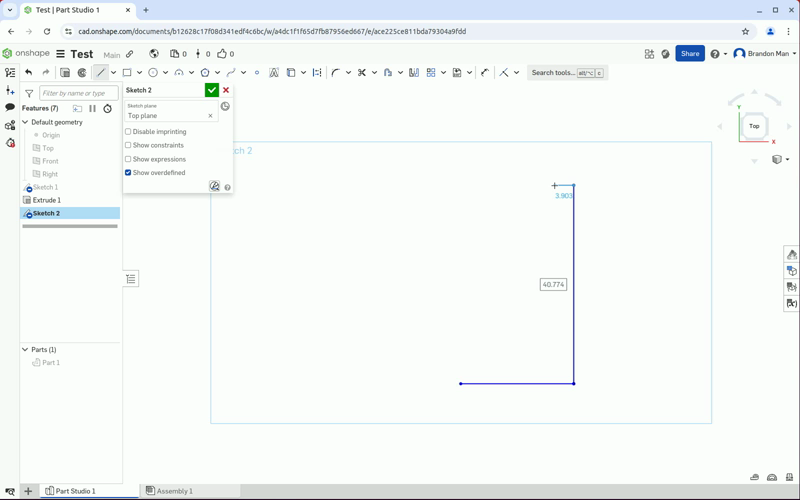
key_down(shift)
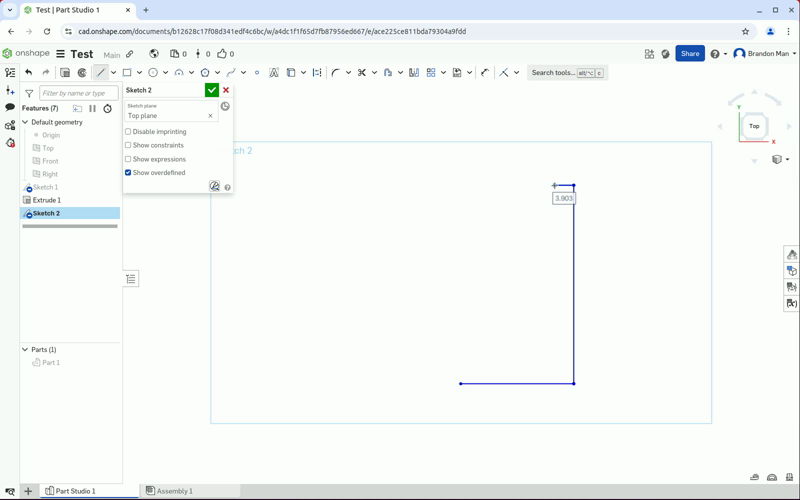
mouse_move(554, 366)
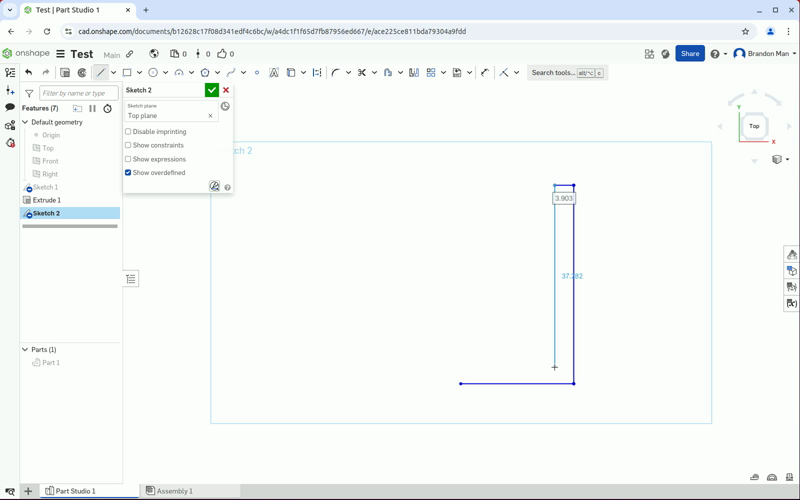
click(554, 366)
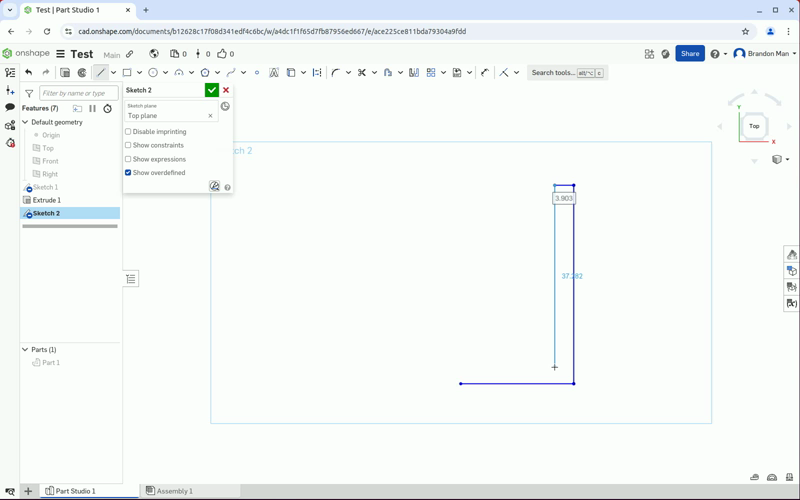
key_up(shift)
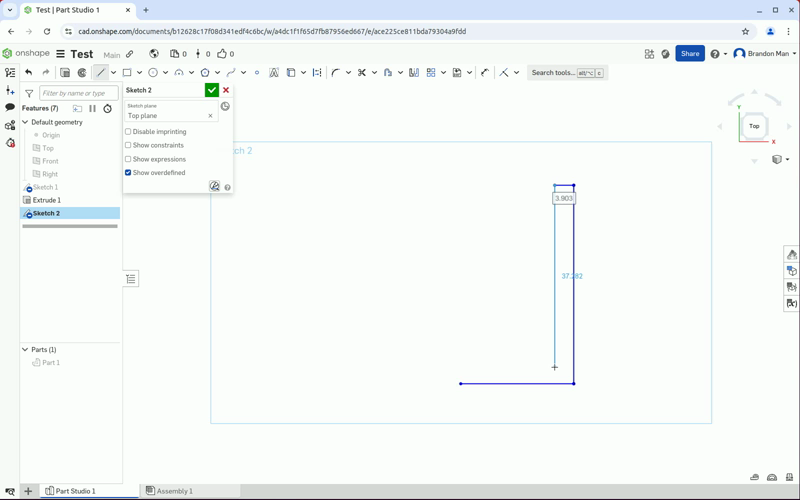
key_down(shift)
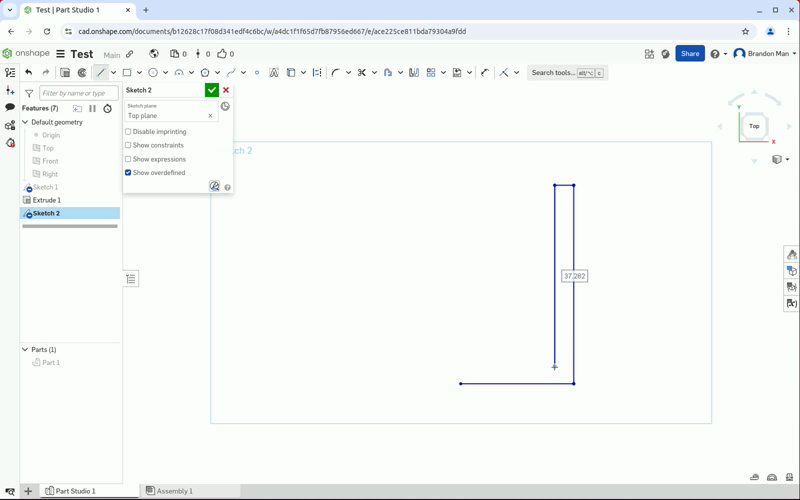
mouse_move(460, 366)
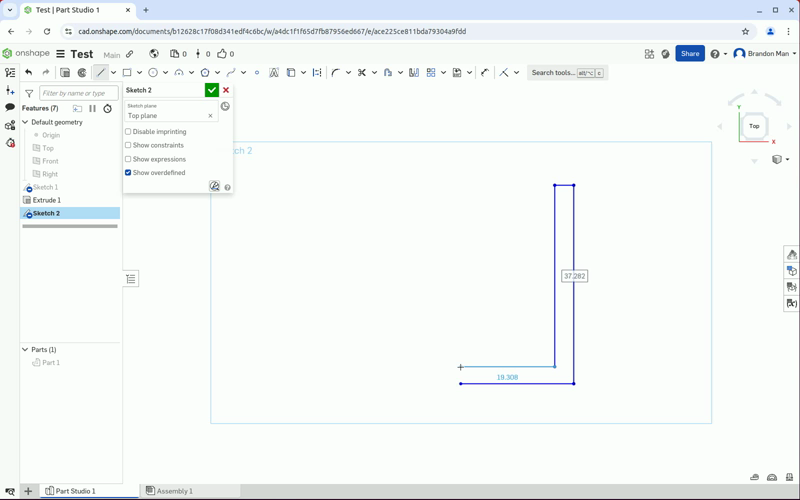
click(460, 366)
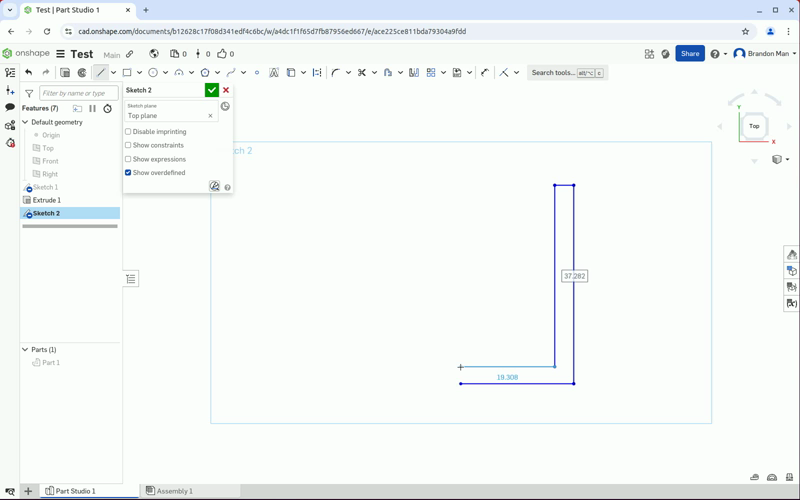
key_up(shift)
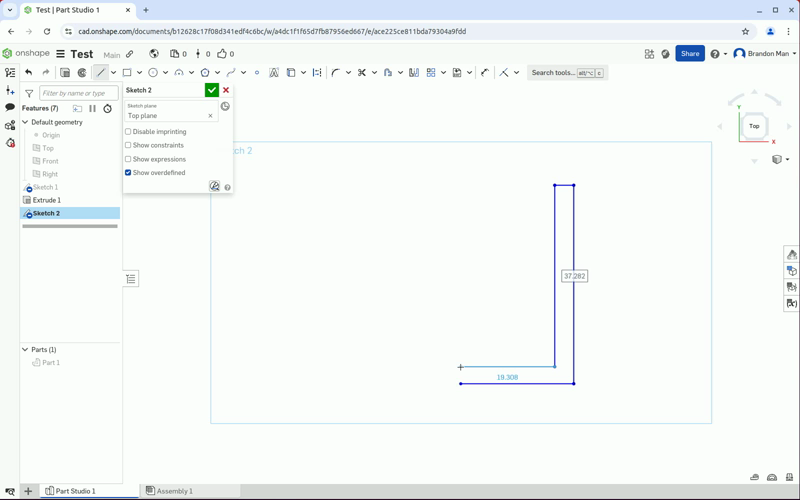
mouse_move(490, 366)
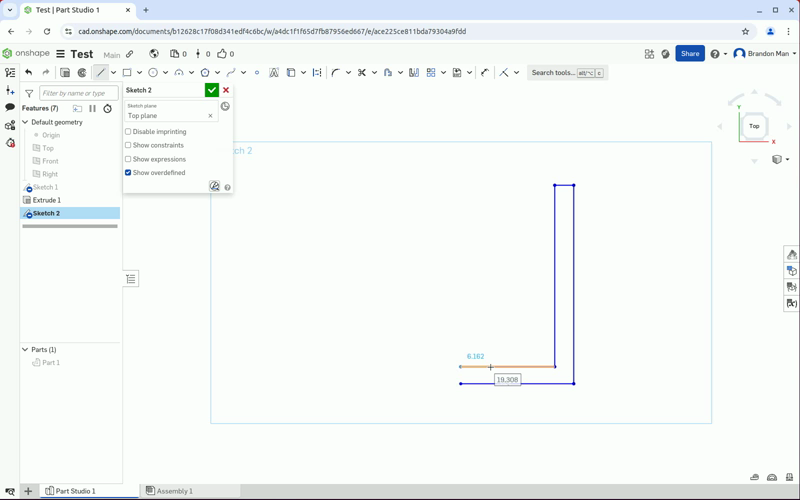
key_down(shift)
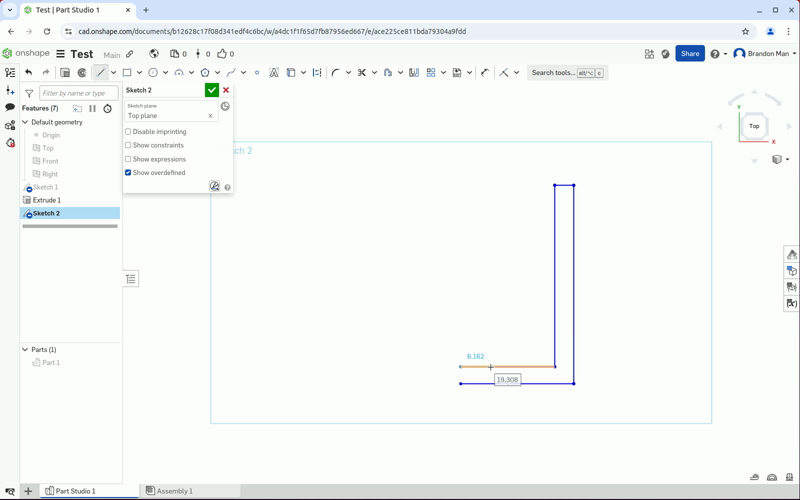
mouse_move(460, 383)
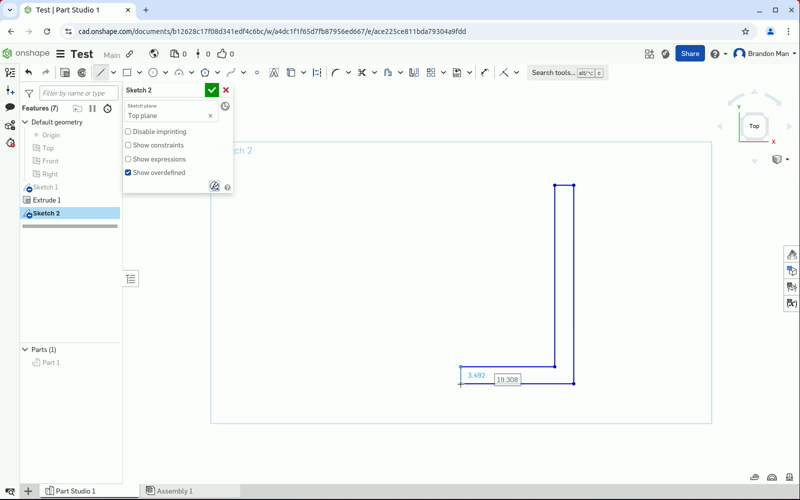
key_up(shift)
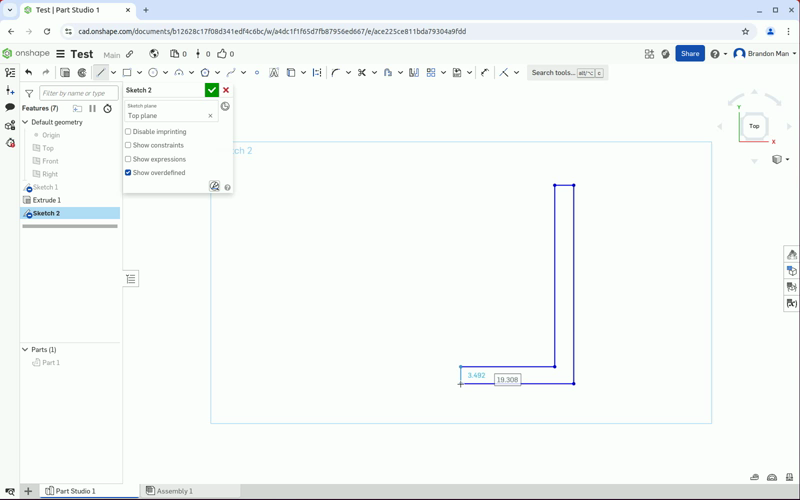
click(460, 383)
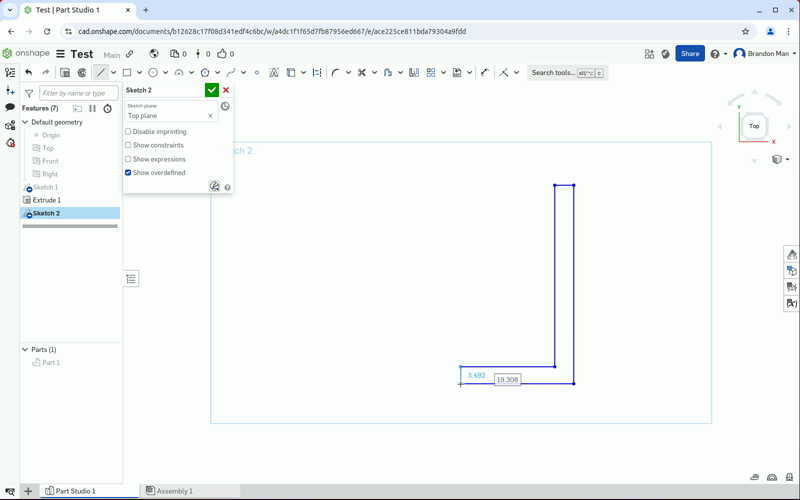
key(esc)
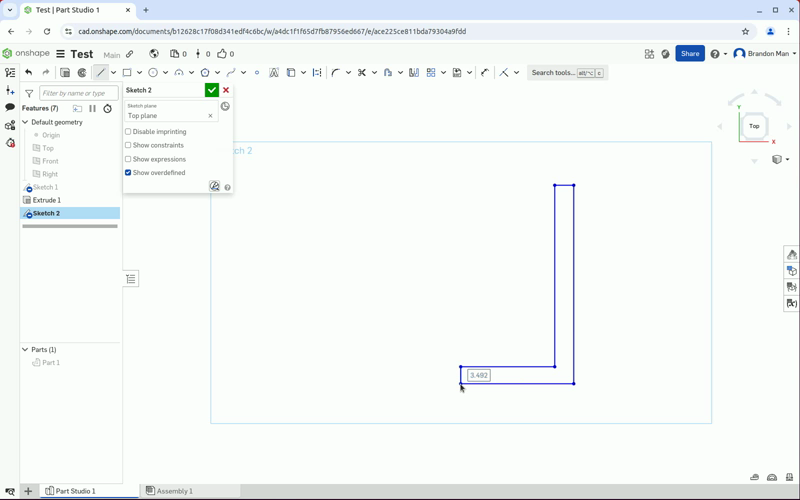
mouse_move(559, 285)
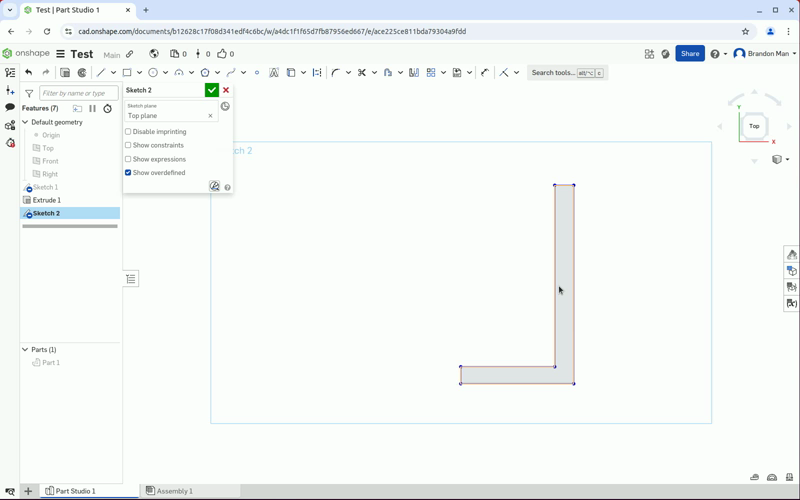
click(559, 285)
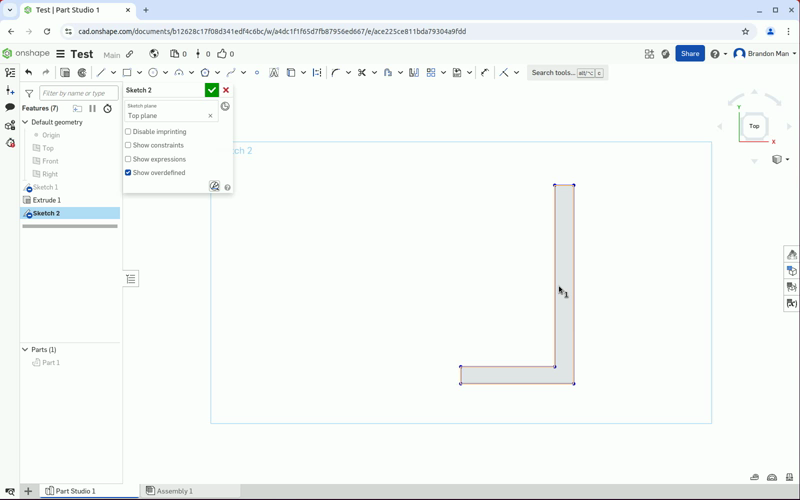
mouse_move(73, 352)
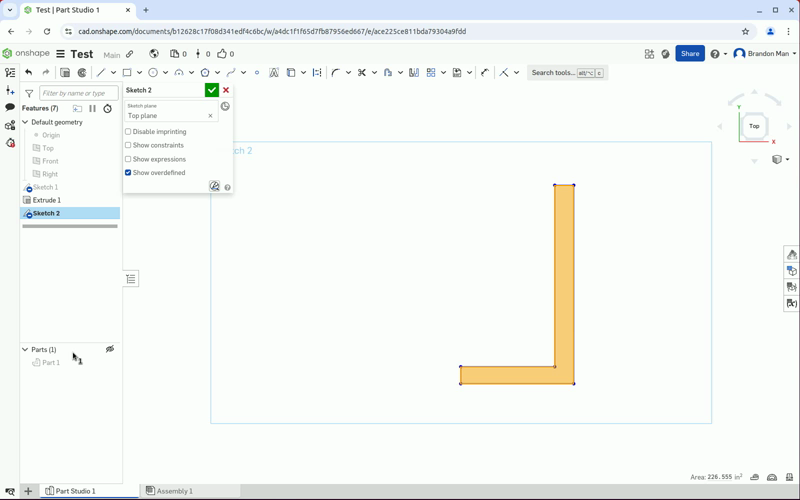
key(shift+y)
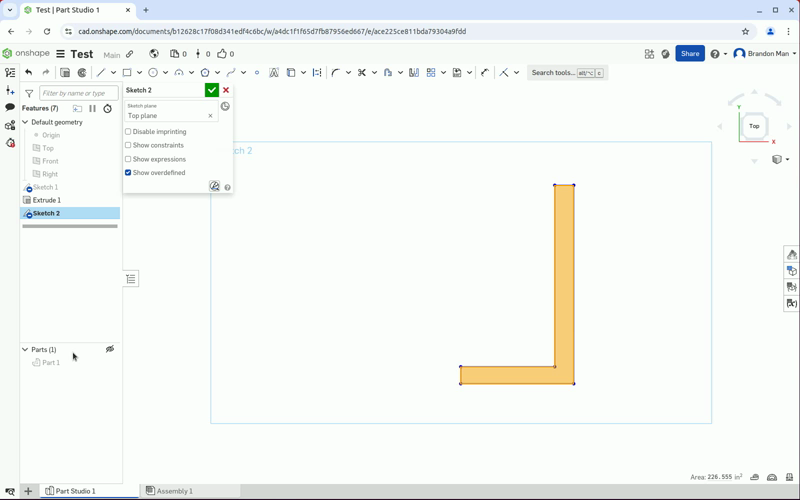
key(shift+e)
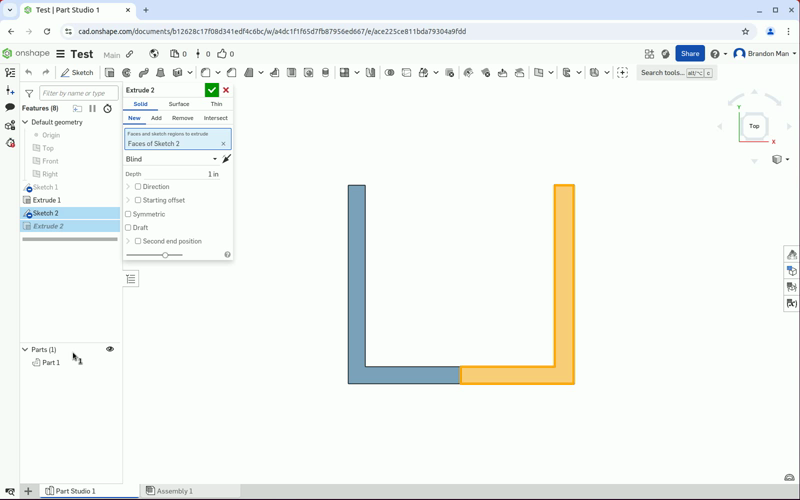
mouse_move(143, 106)
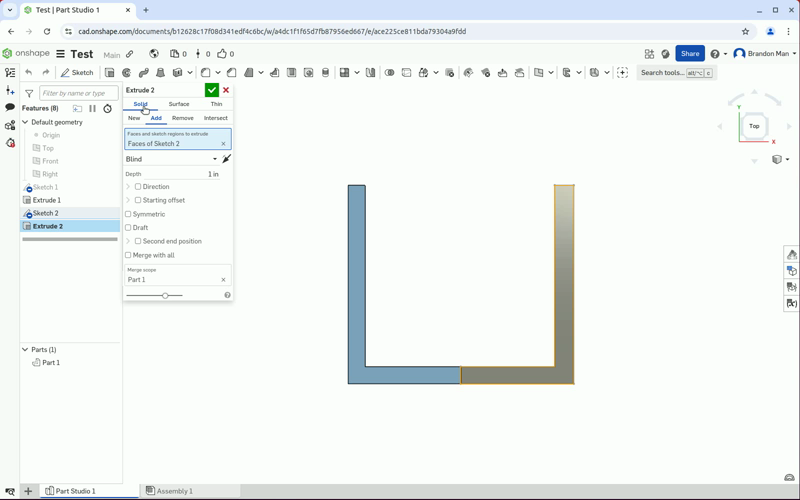
click(143, 106)
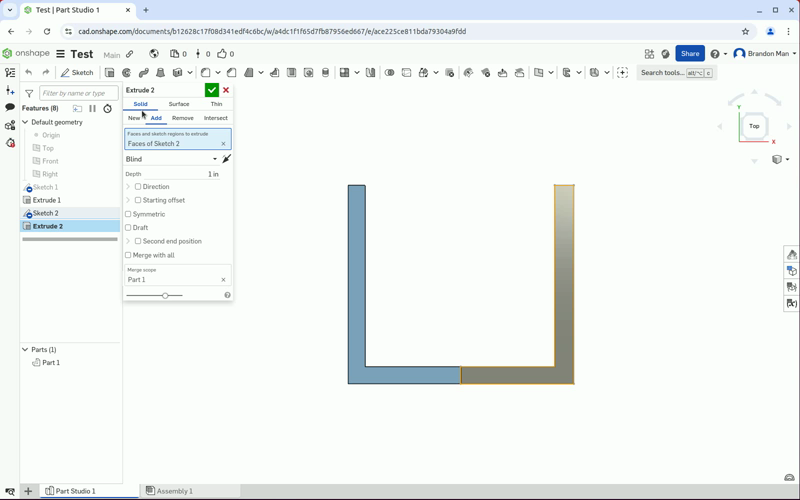
mouse_move(137, 120)
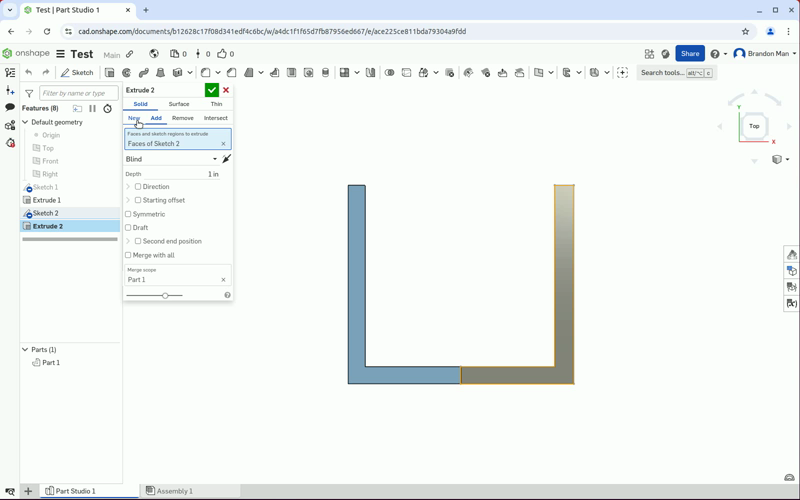
click(137, 120)
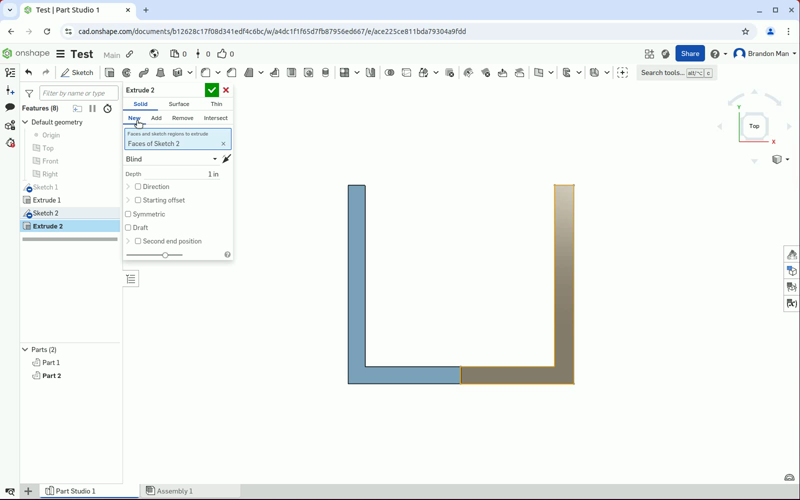
key(tab, 4)
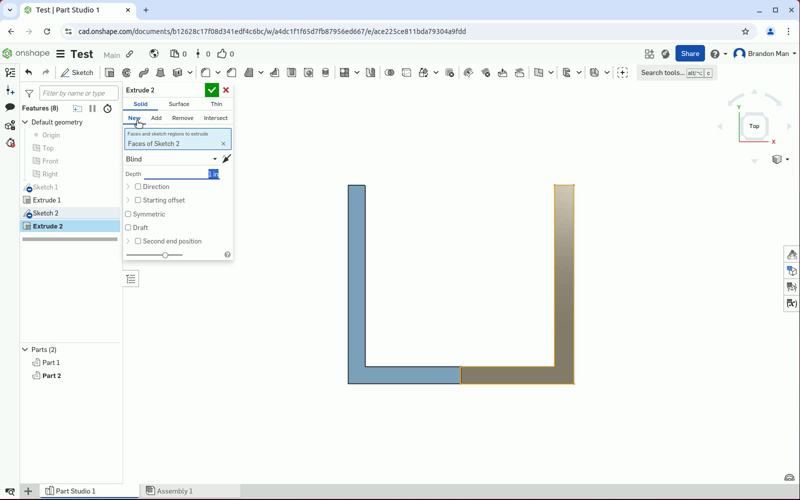
text(6.981)
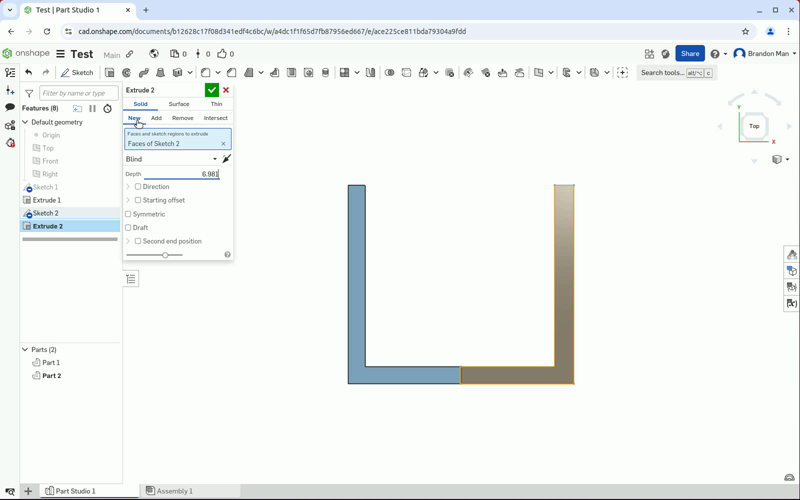
key(enter)
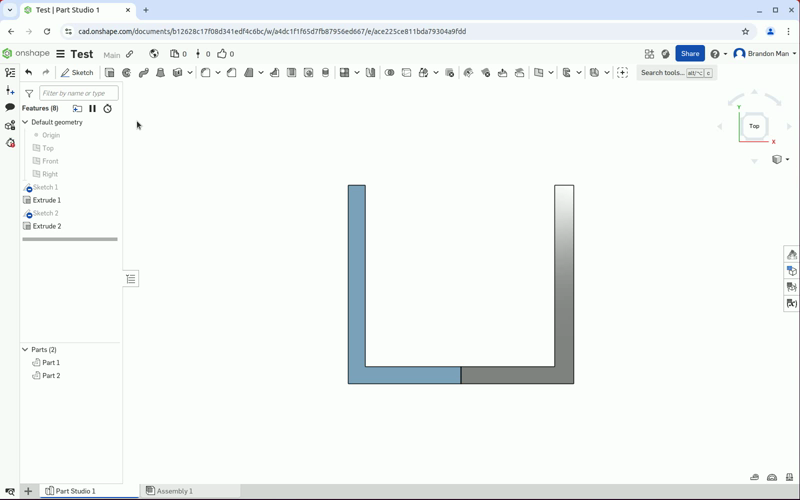
key(shift+h)
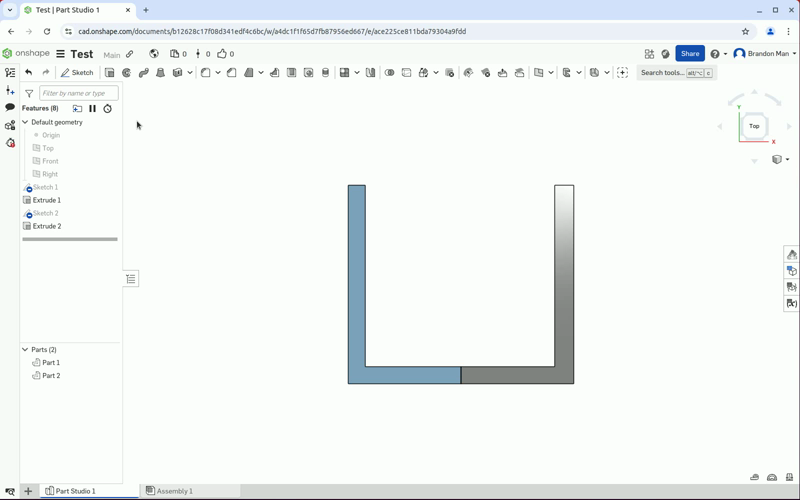
key(shift+h)
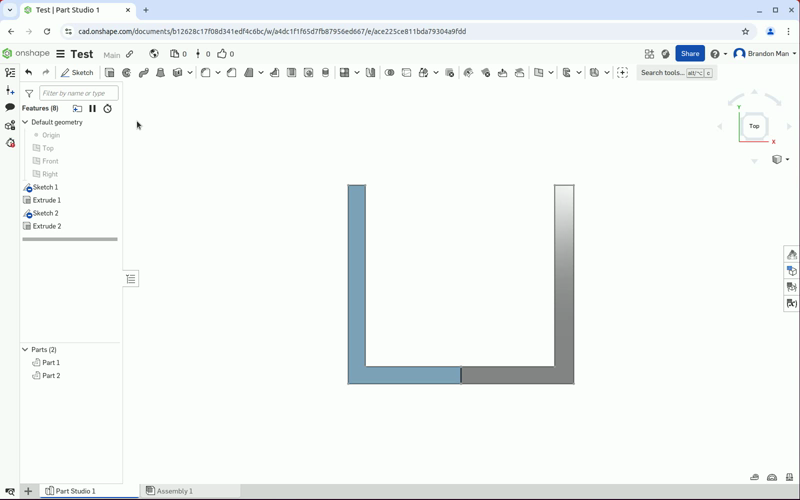
key(shift+7)
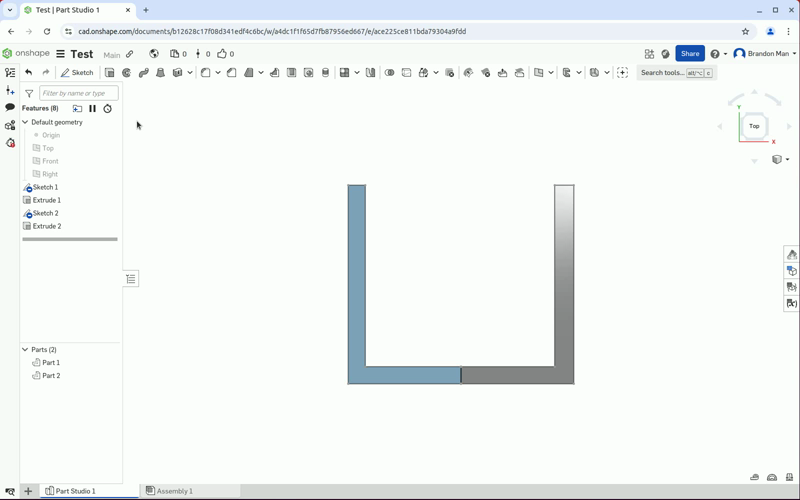
key(up, 3)
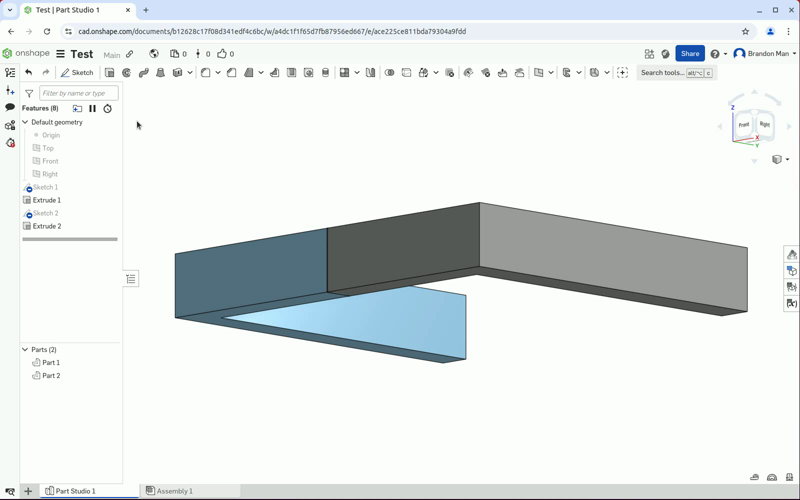
key(left, 3)
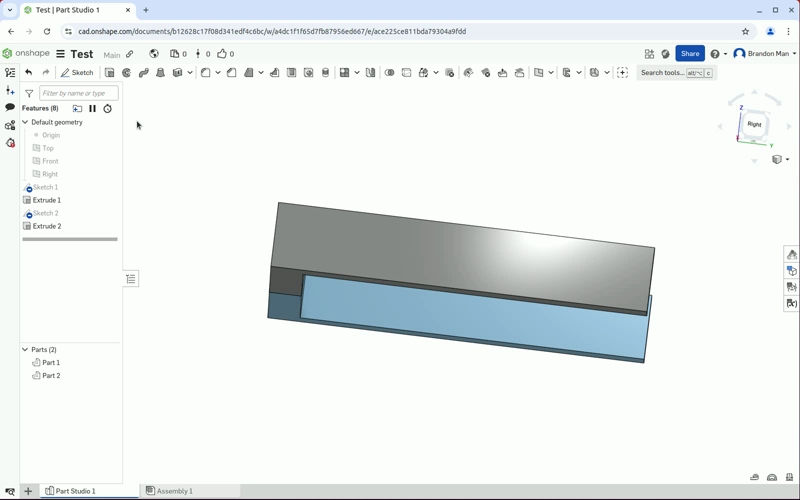
key(right, 3)
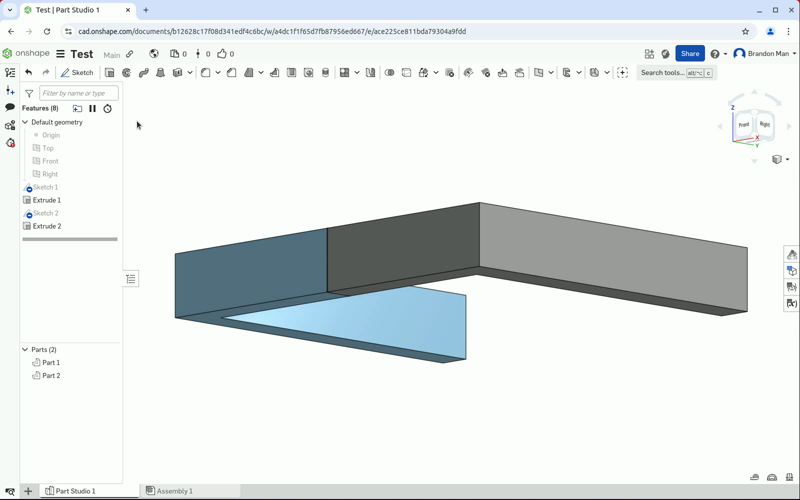
key(down, 3)
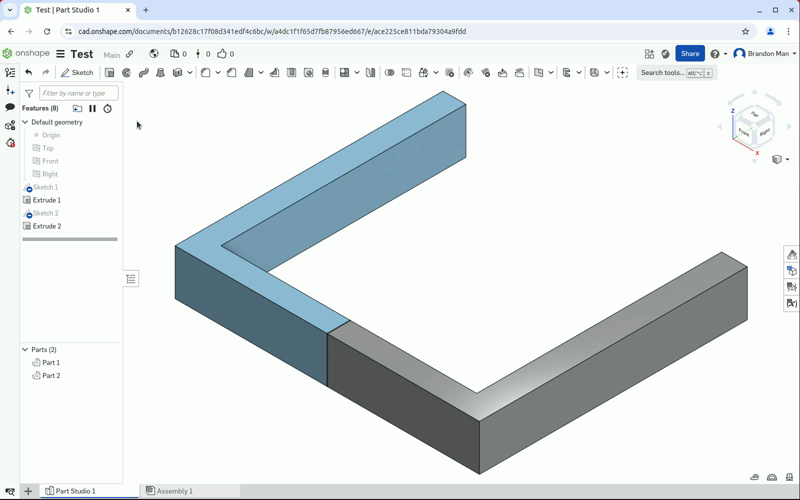
mouse_move(73, 189)
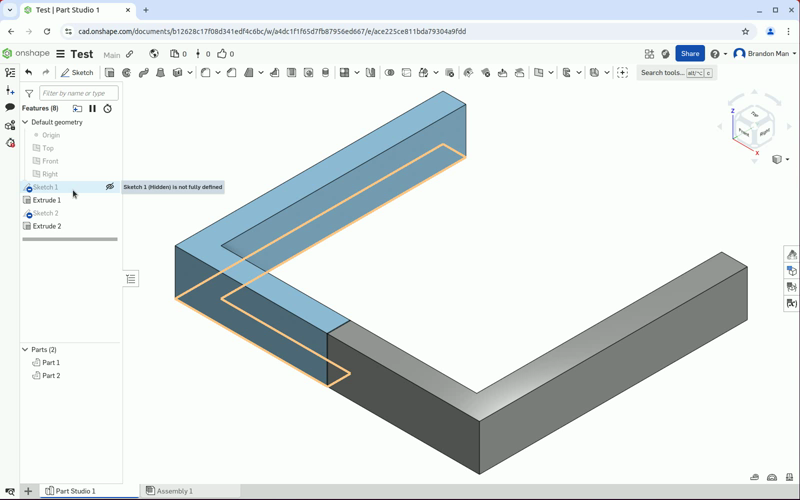
click(73, 189)